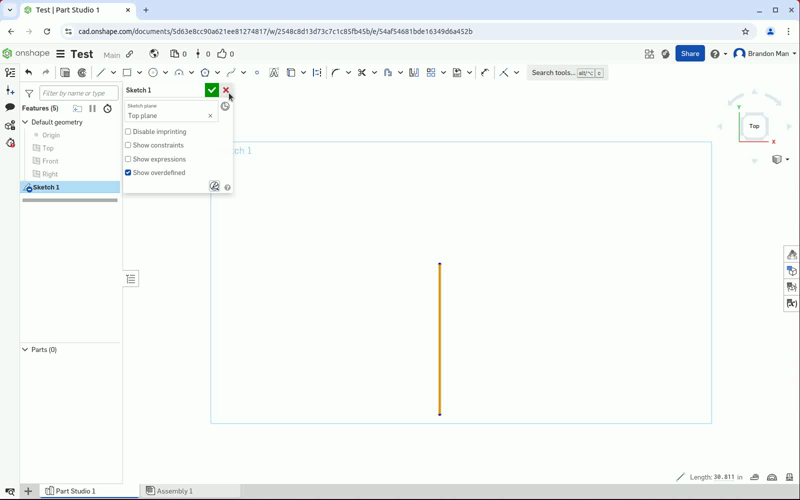
key(shift+h)
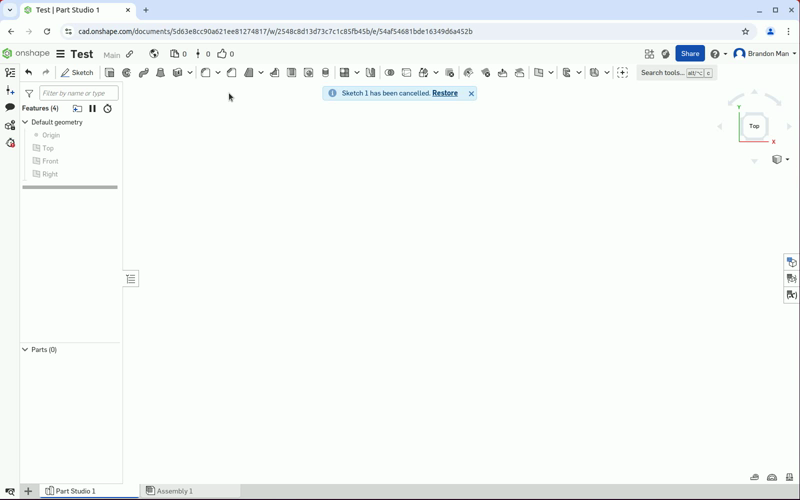
mouse_move(73, 352)
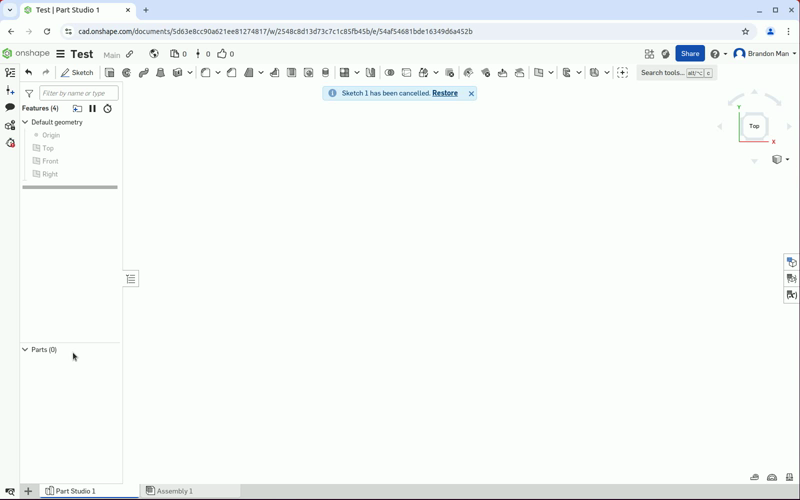
key(y)
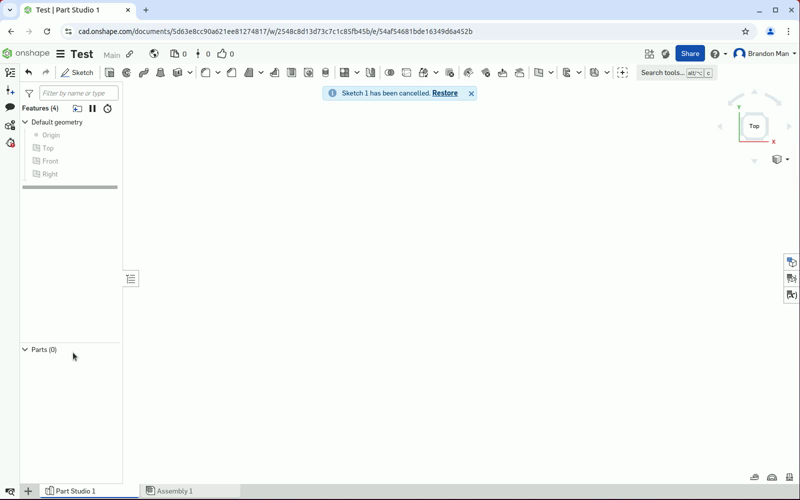
key(shift+p)
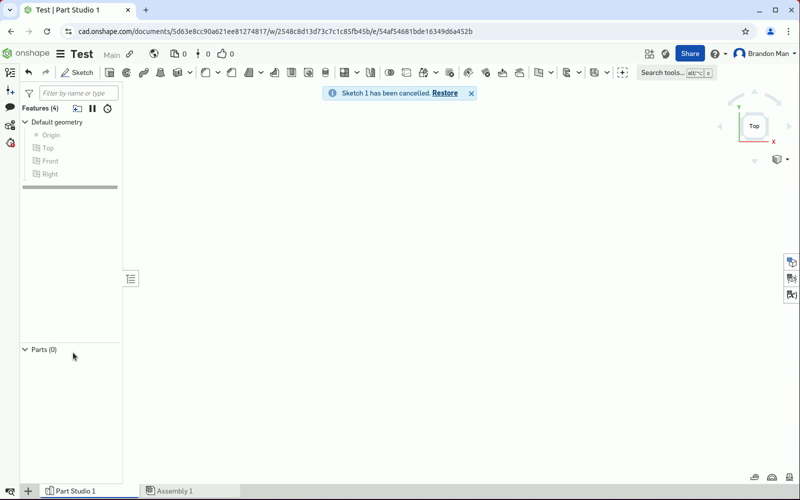
key(space)
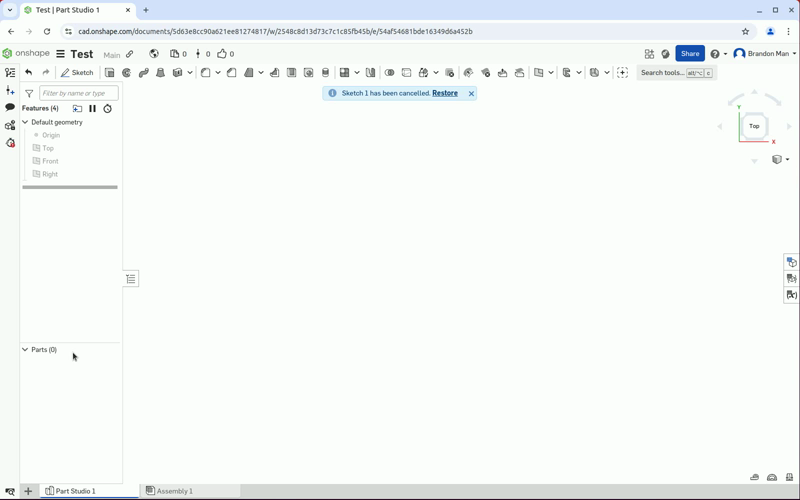
key_down(shift)
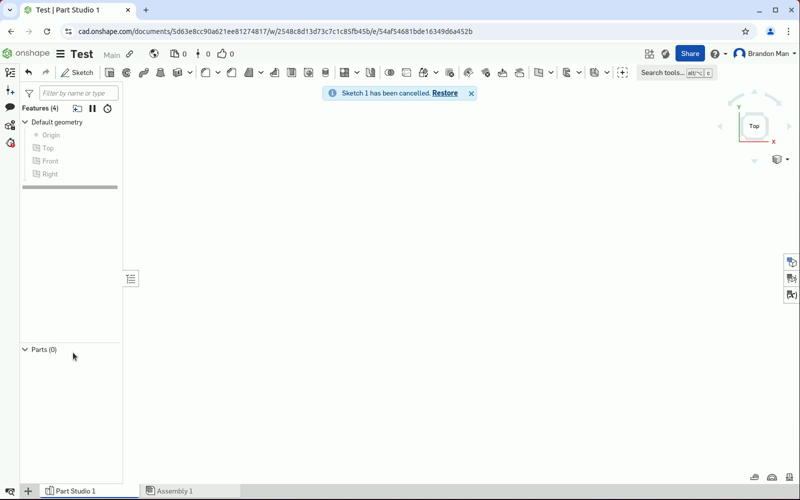
key(up)
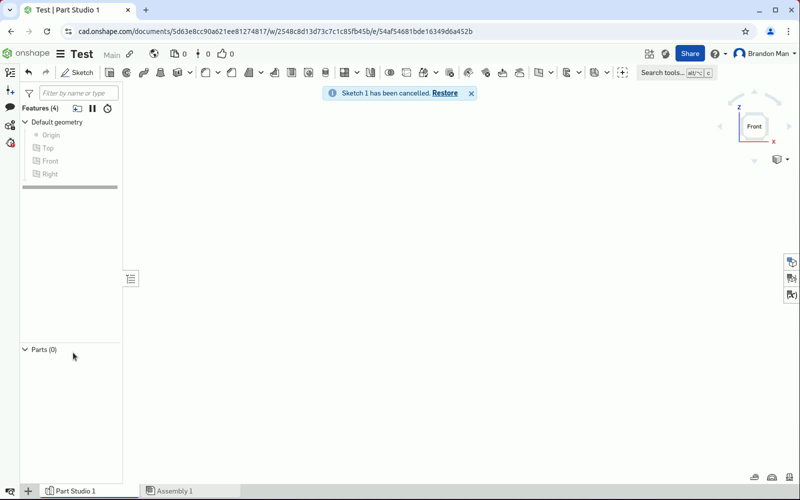
key_up(shift)
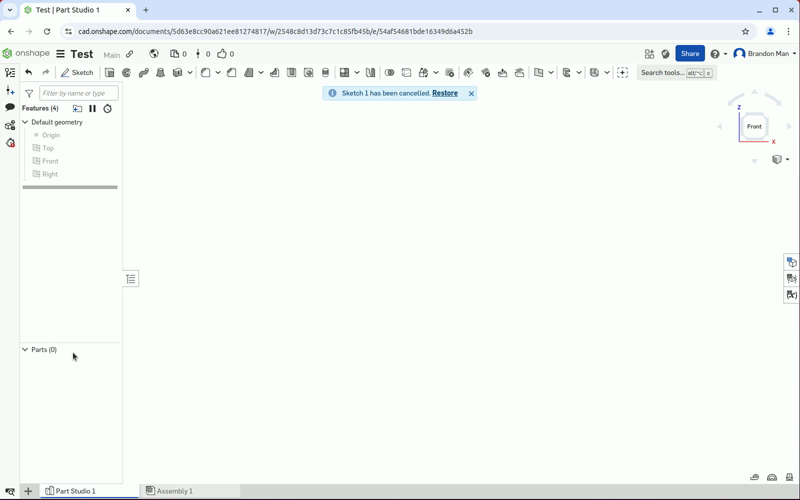
mouse_move(73, 352)
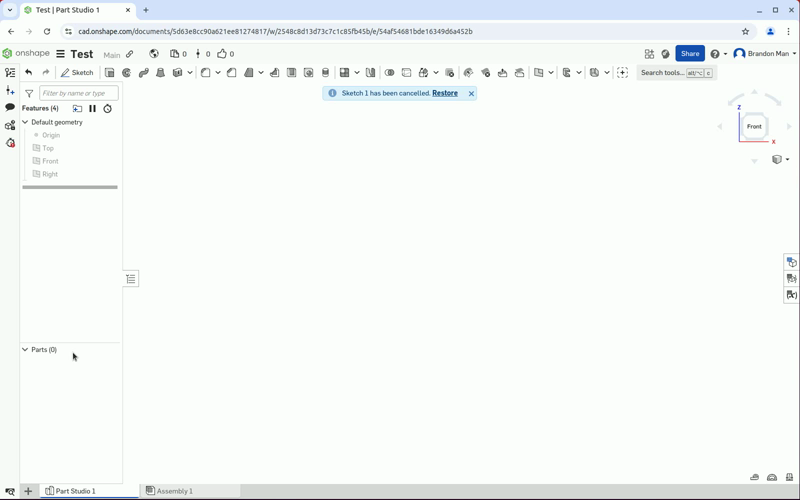
key(shift+y)
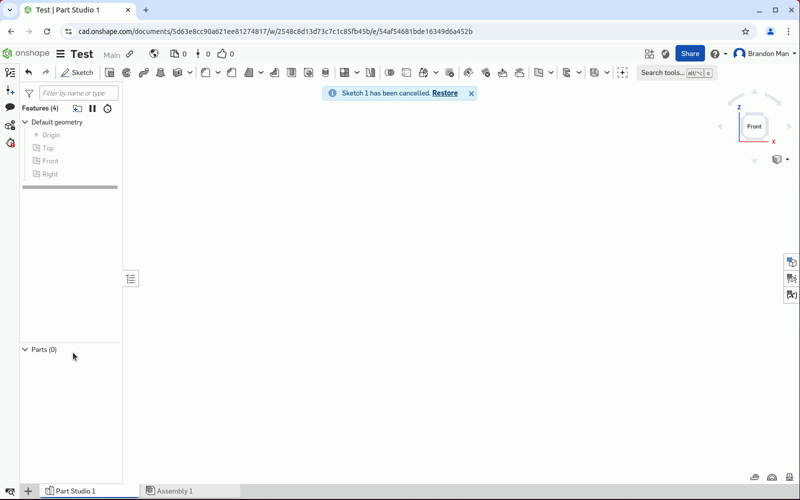
key(shift+s)
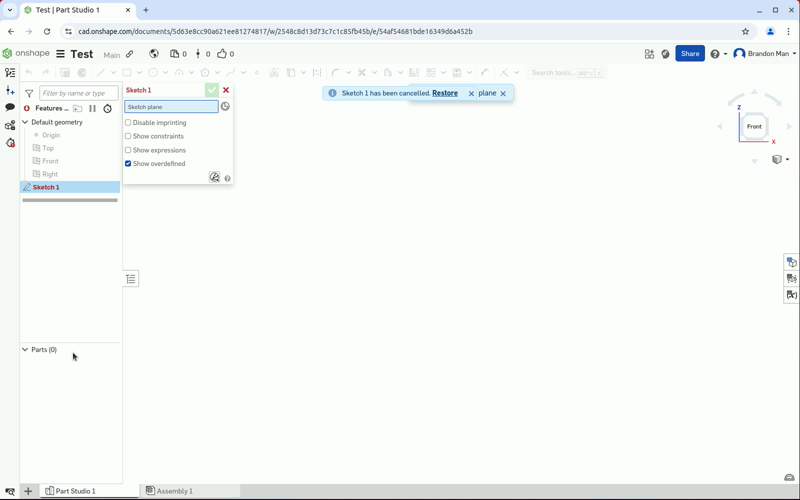
mouse_move(73, 163)
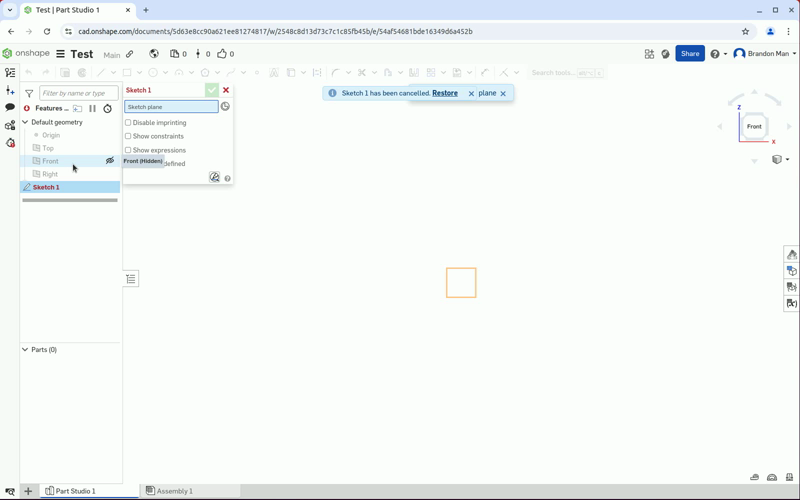
click(73, 163)
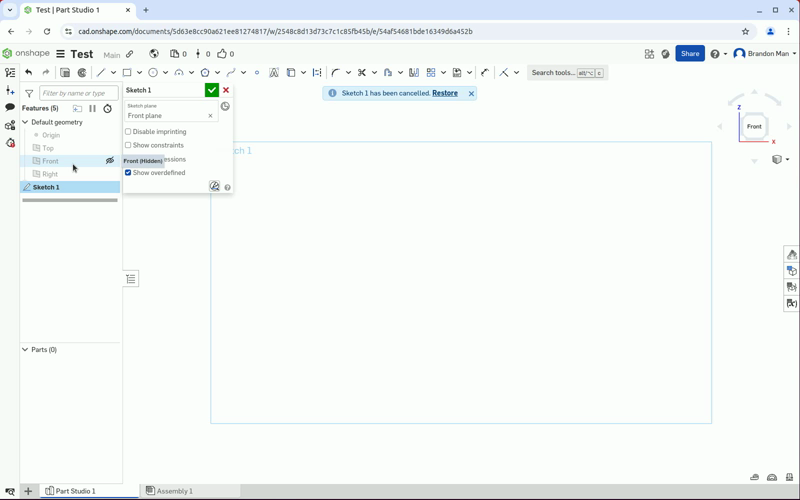
mouse_move(73, 352)
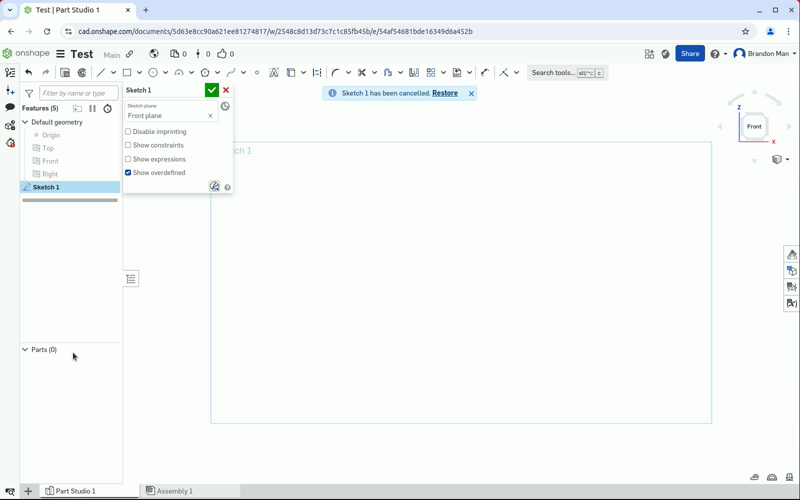
key(y)
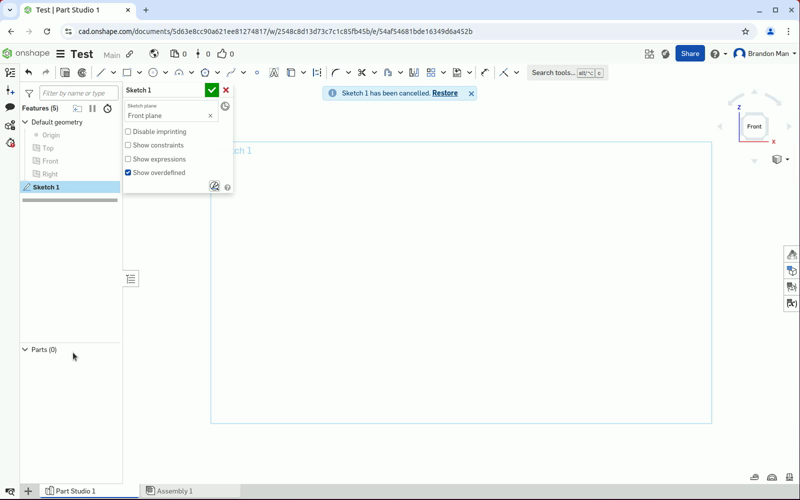
key(l)
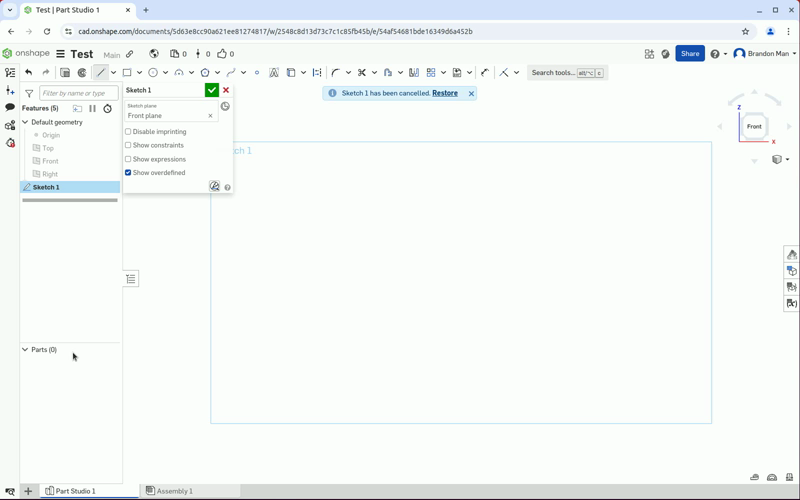
key_down(shift)
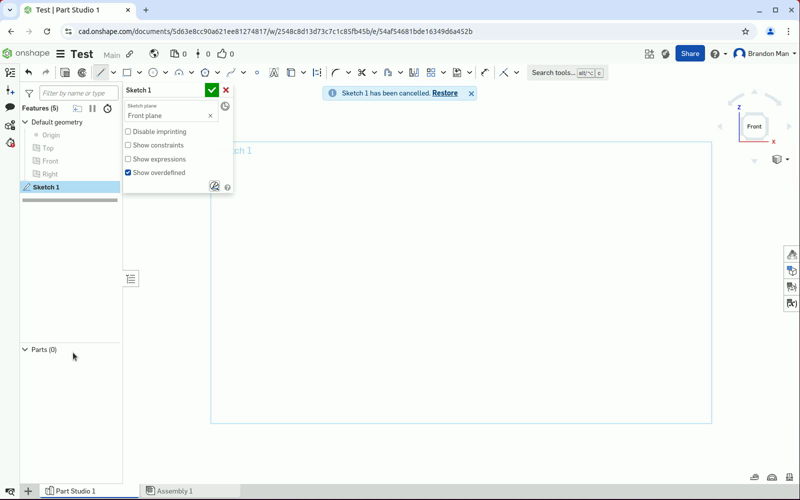
mouse_move(460, 282)
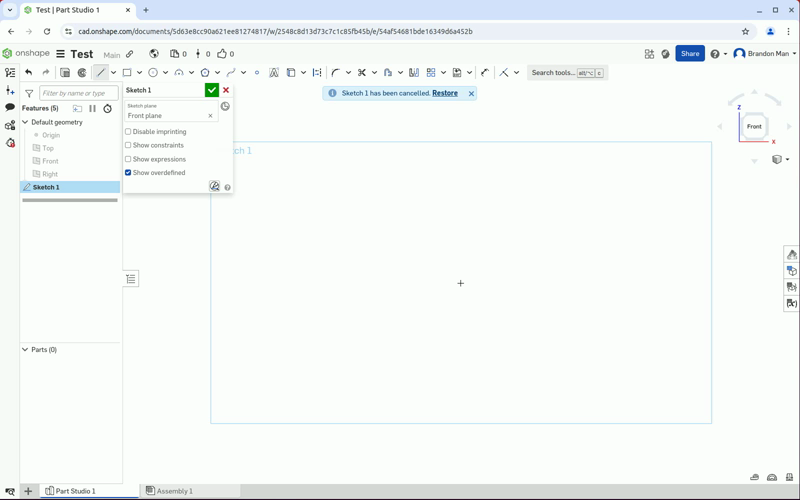
click(460, 282)
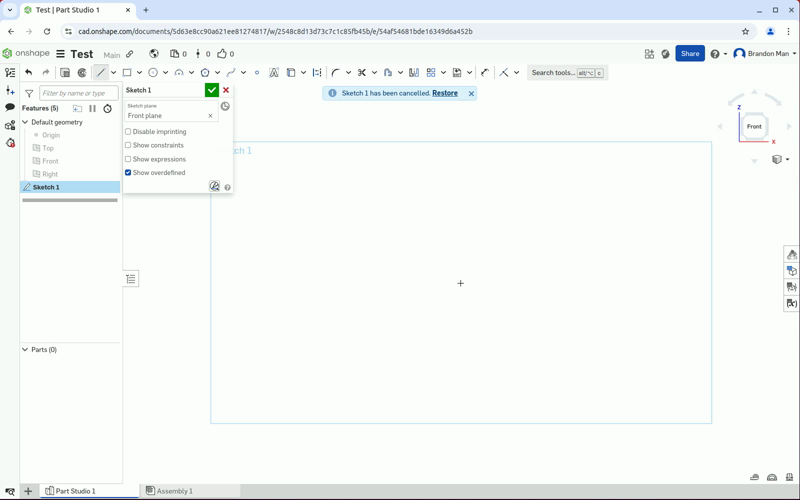
key_up(shift)
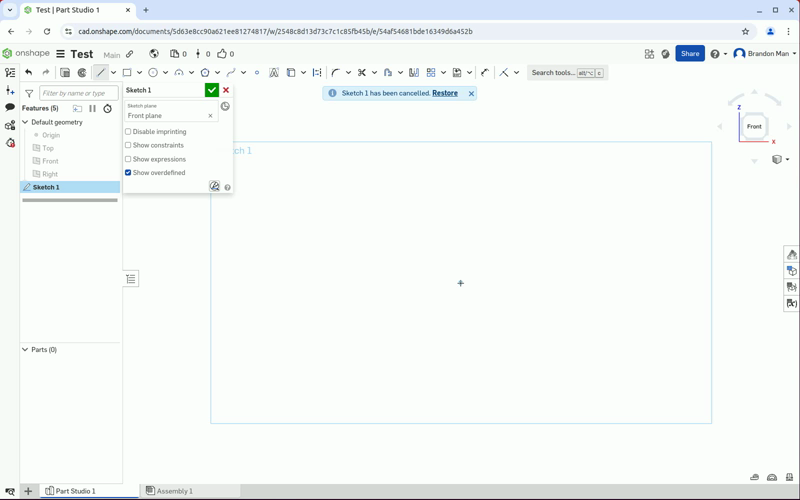
key_down(shift)
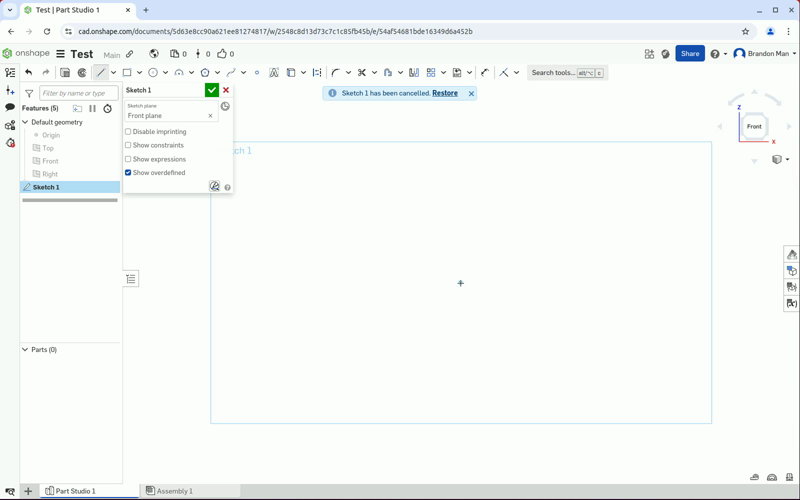
mouse_move(573, 282)
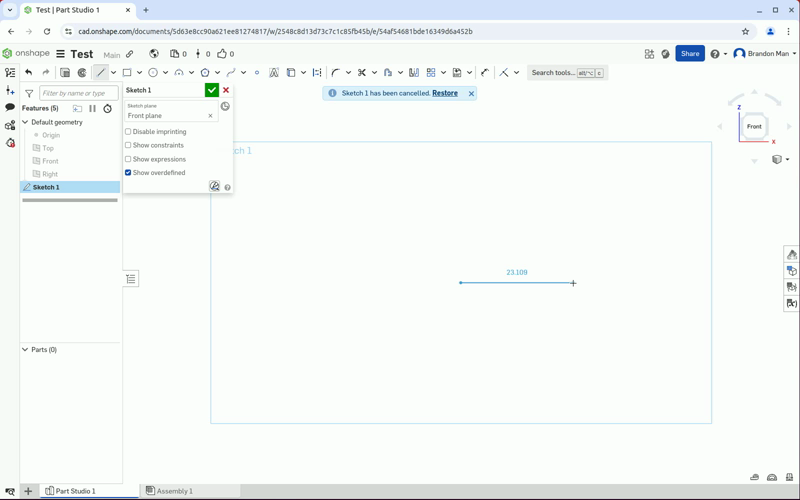
click(573, 282)
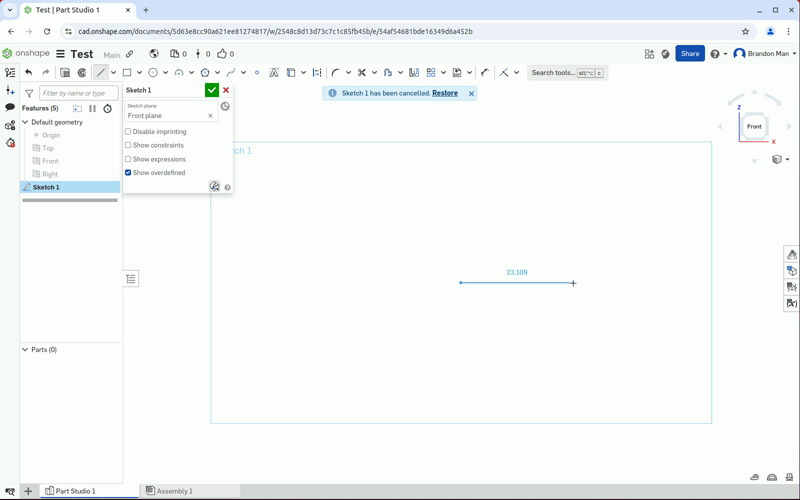
key_up(shift)
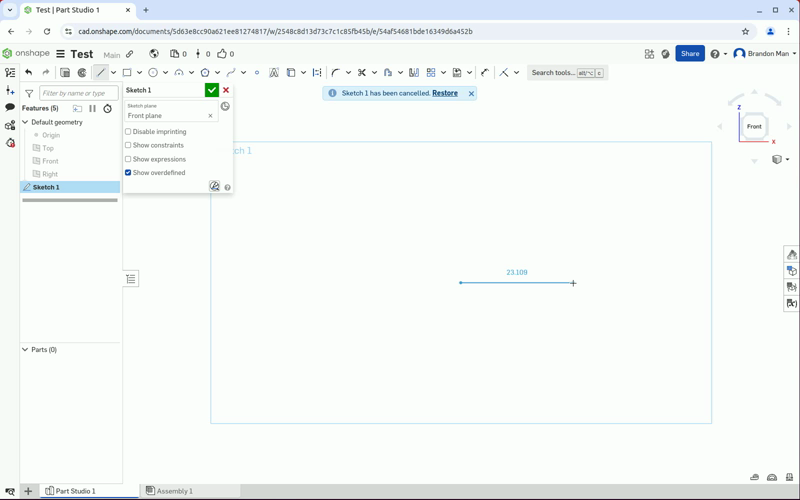
key_down(shift)
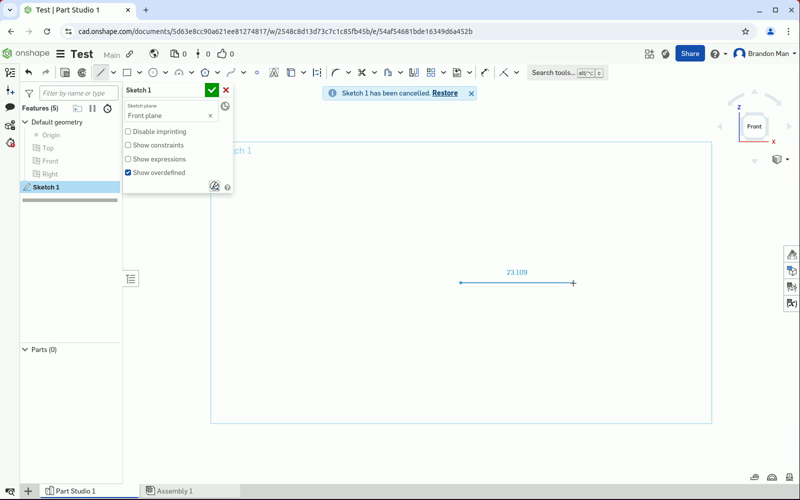
mouse_move(573, 190)
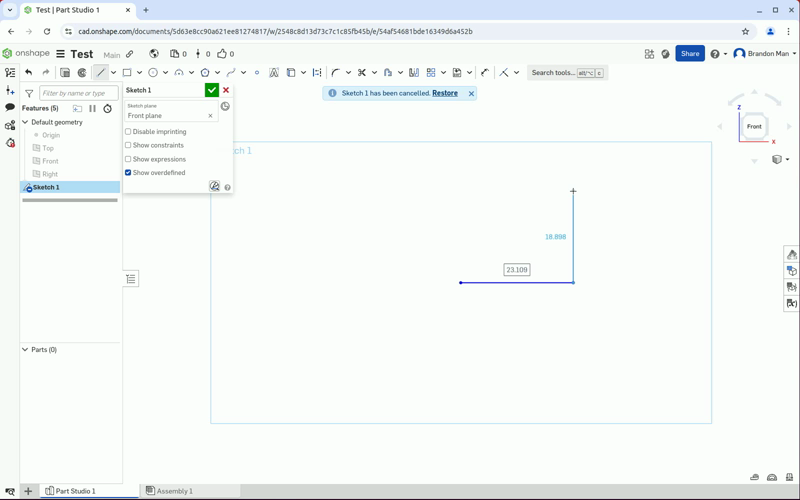
click(573, 190)
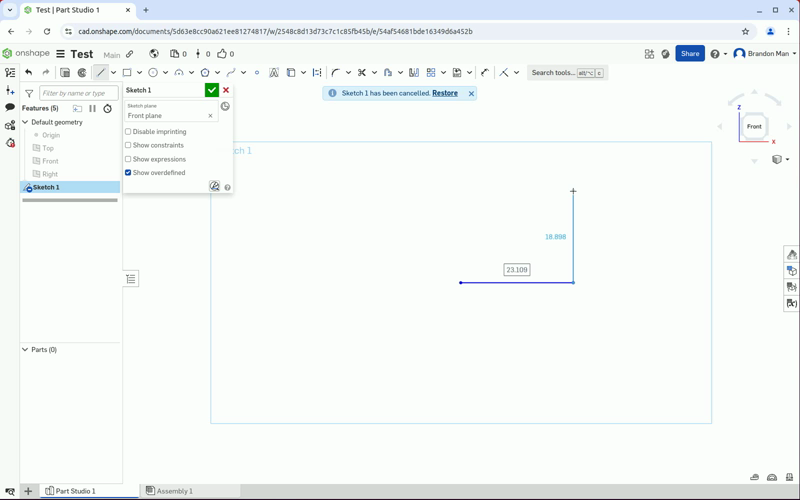
key_up(shift)
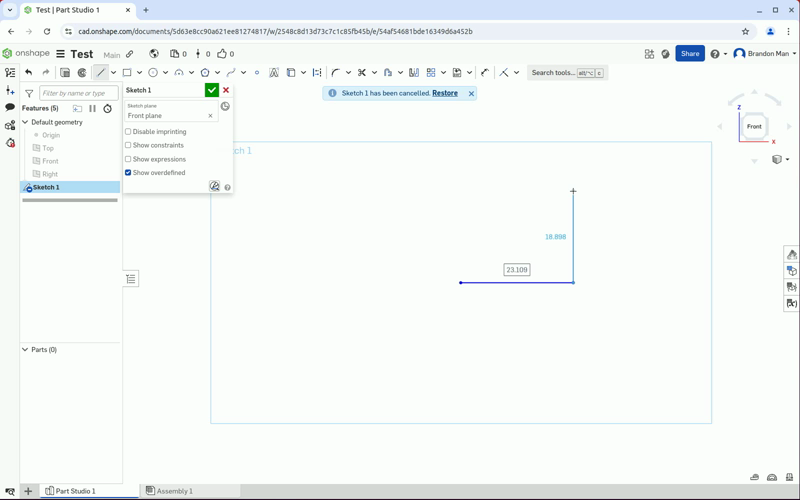
key_down(shift)
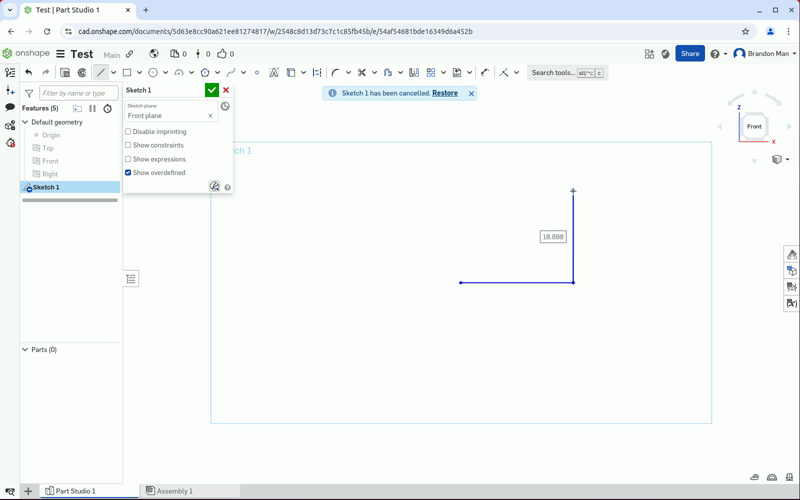
mouse_move(460, 190)
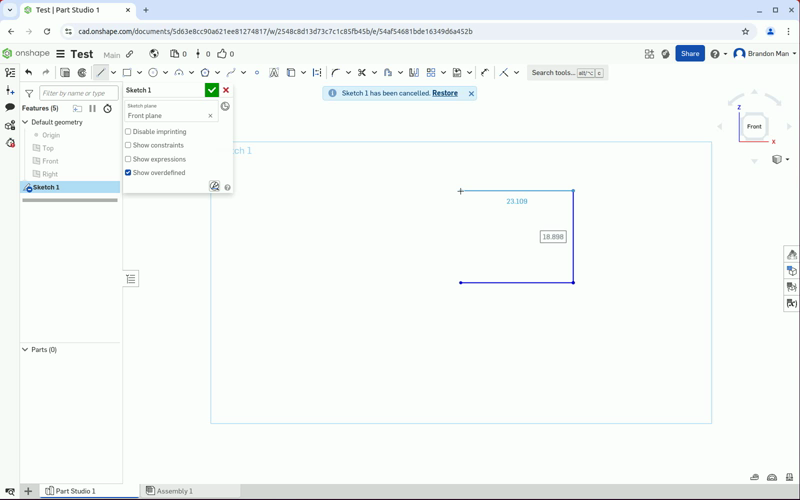
click(460, 190)
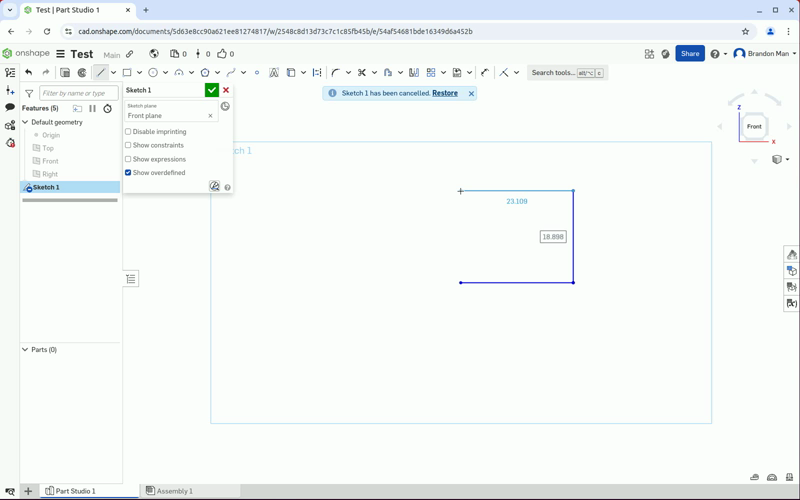
key_up(shift)
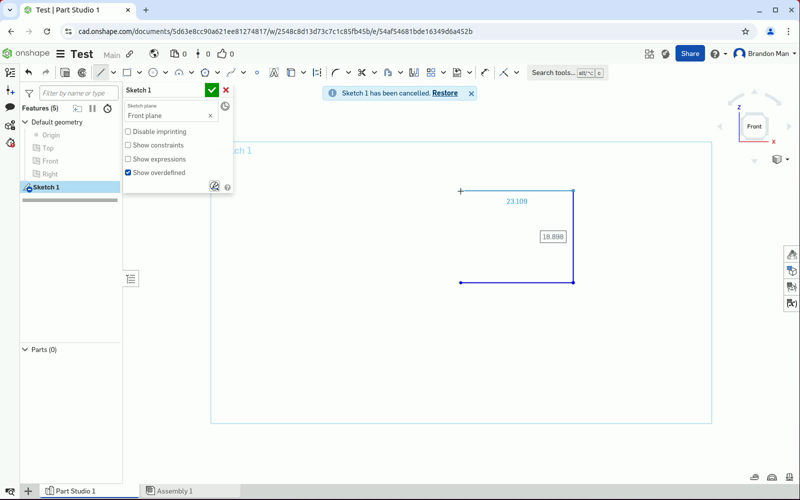
key_down(shift)
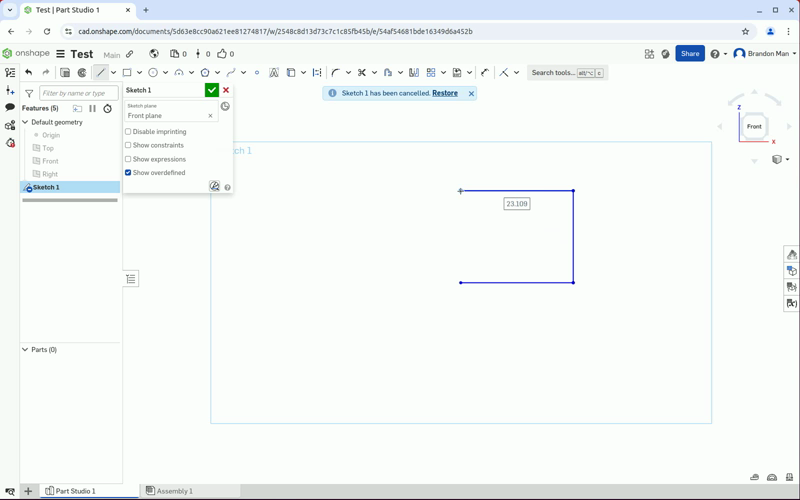
mouse_move(460, 282)
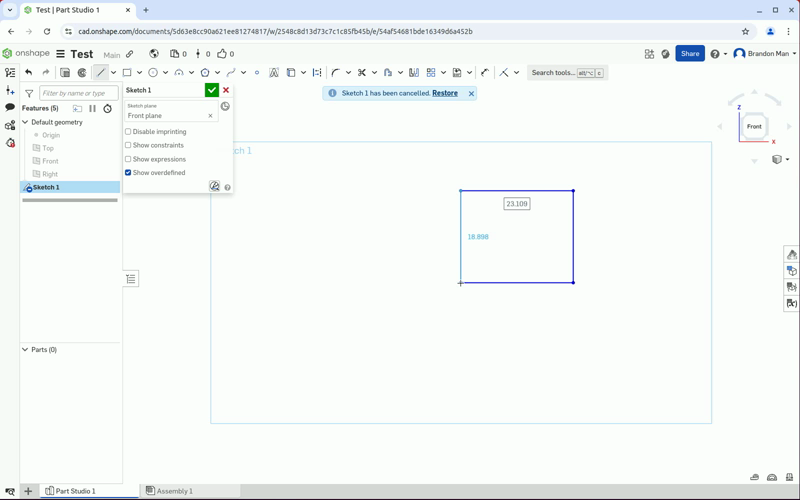
key_up(shift)
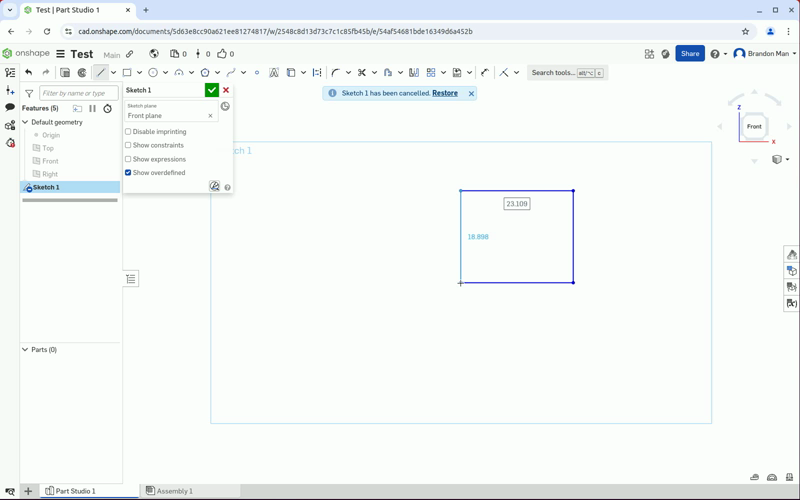
click(460, 282)
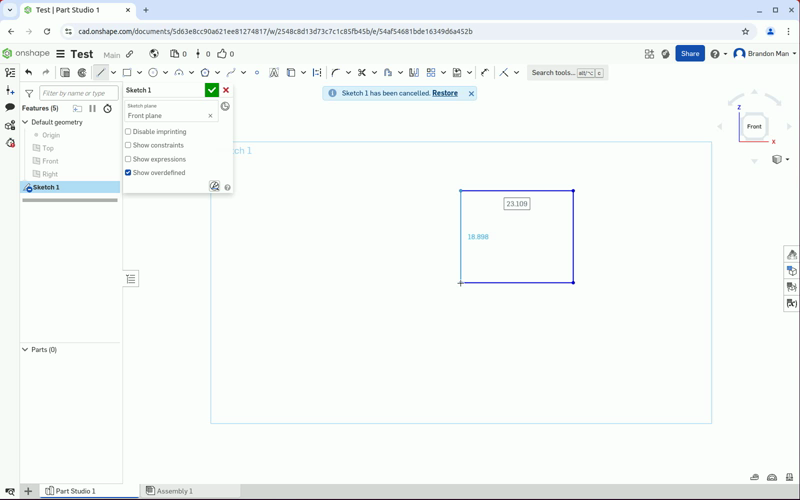
key(esc)
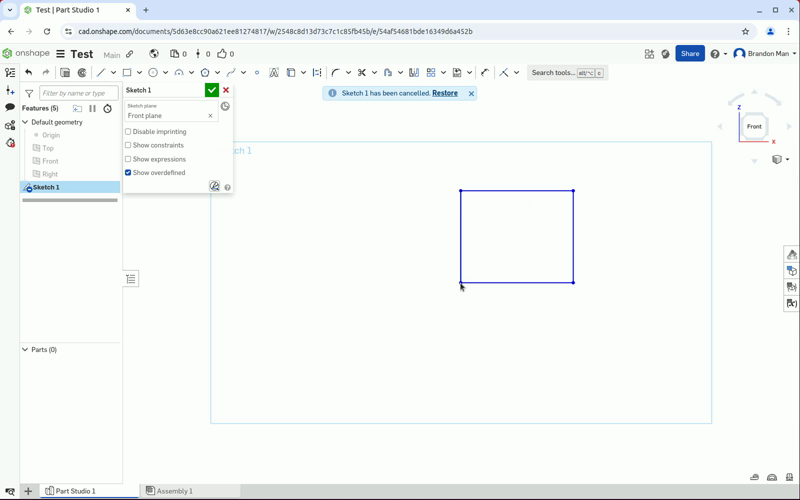
mouse_move(537, 236)
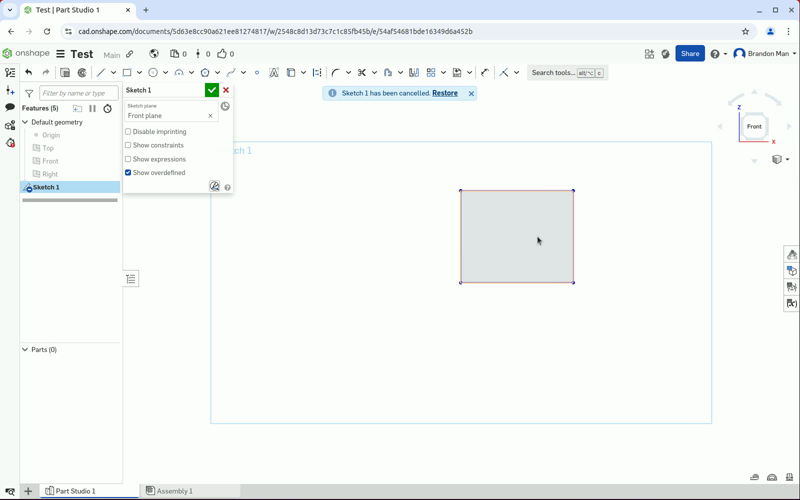
click(537, 236)
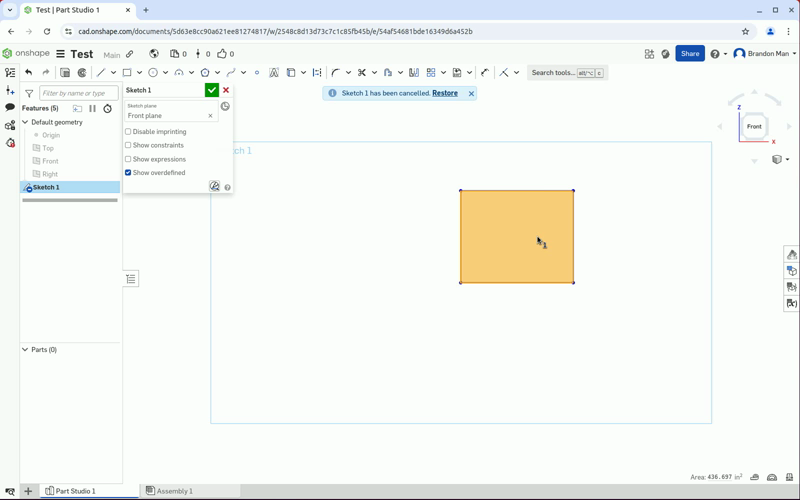
mouse_move(73, 352)
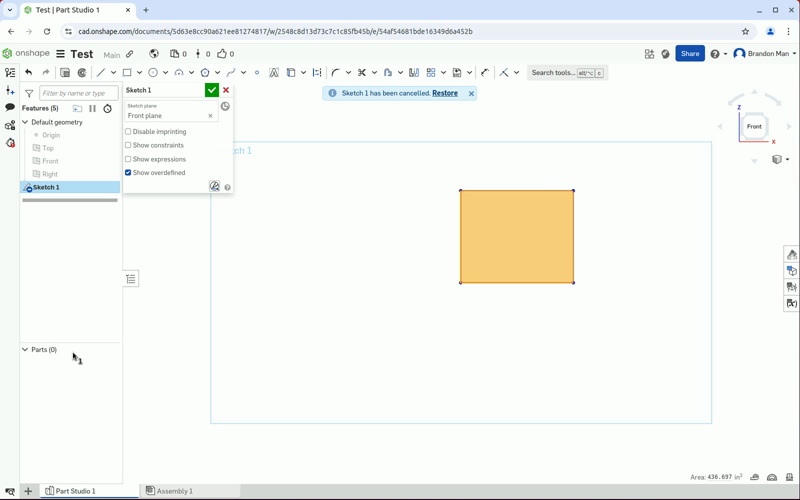
key(shift+y)
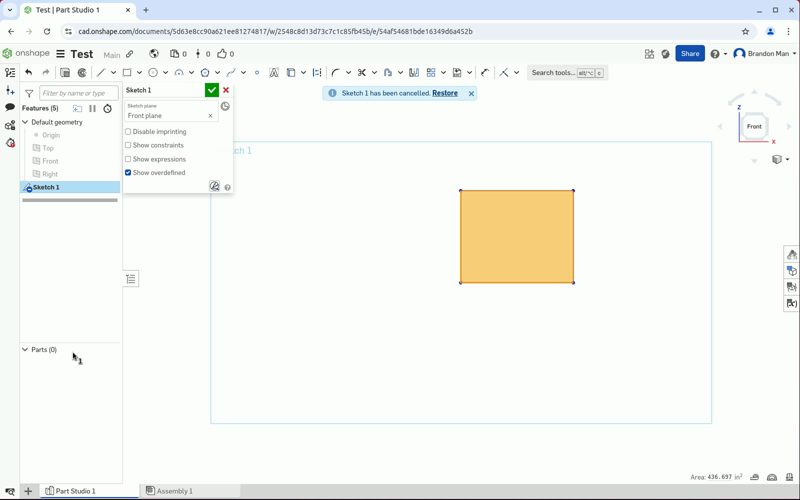
key(shift+e)
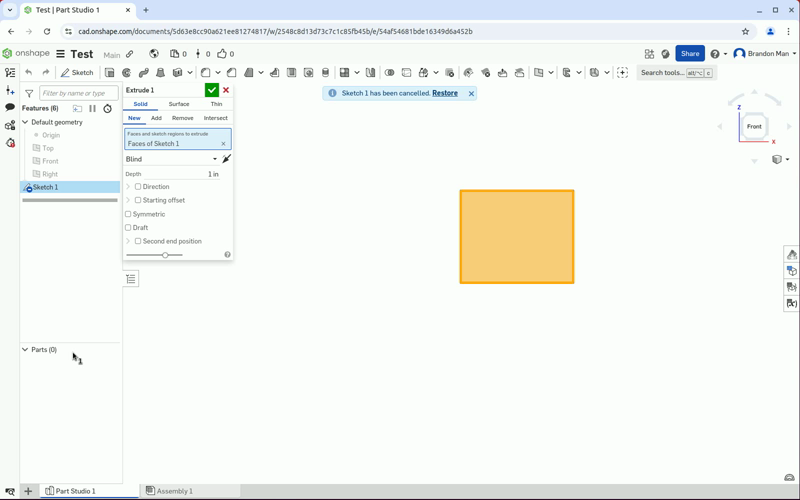
mouse_move(143, 106)
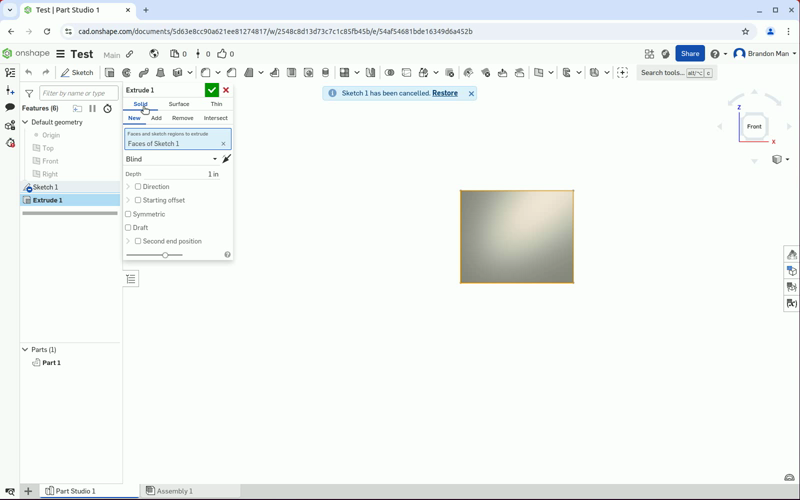
click(143, 106)
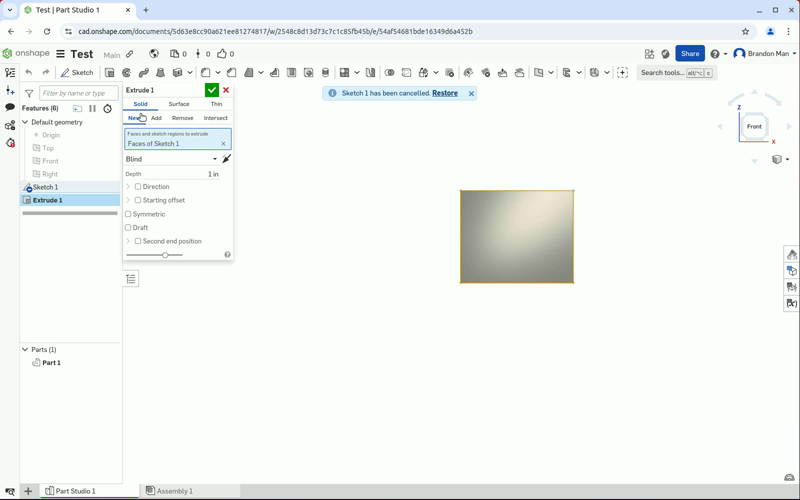
mouse_move(137, 120)
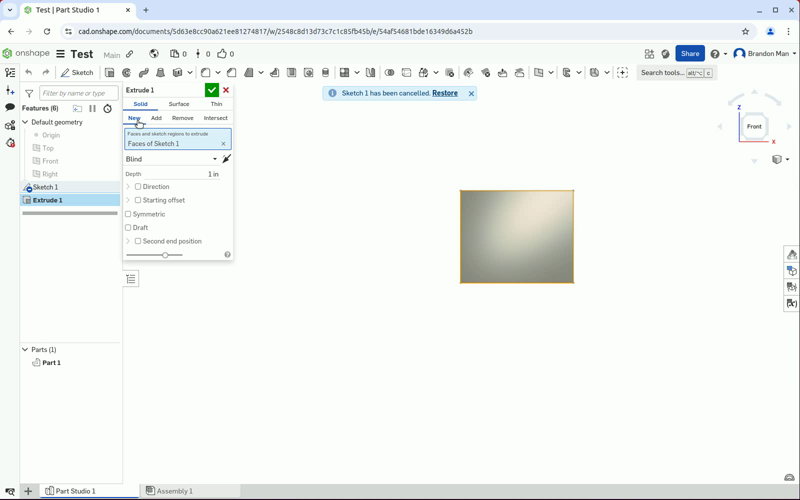
click(137, 120)
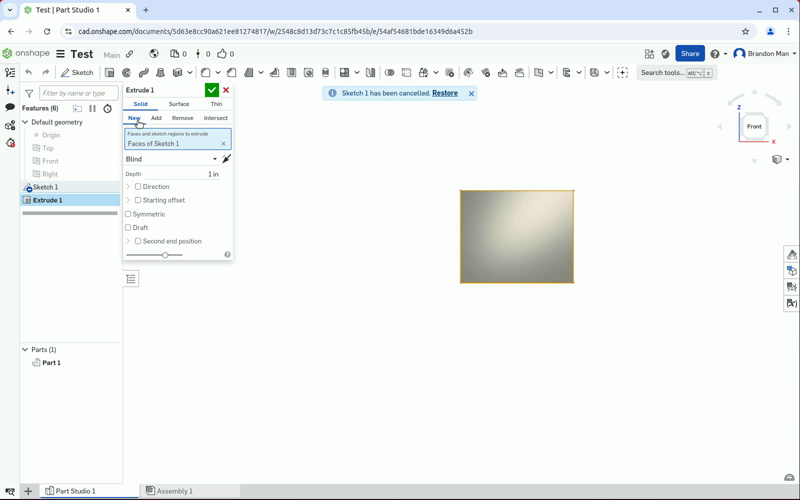
key(tab, 4)
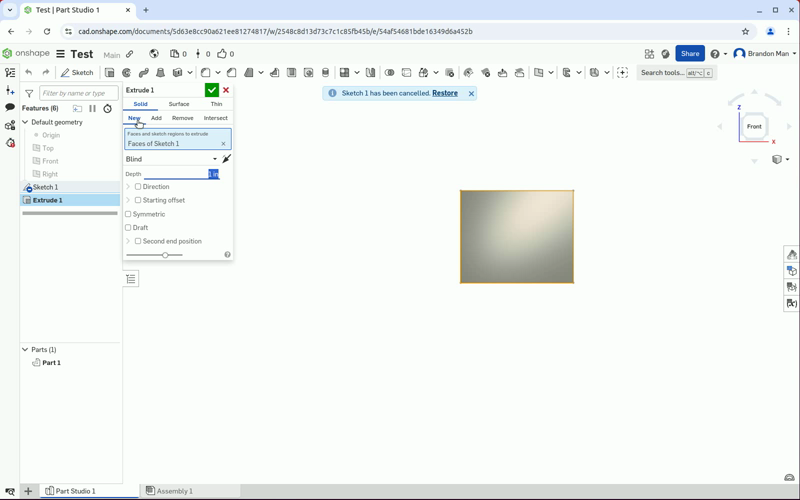
text(6.258)
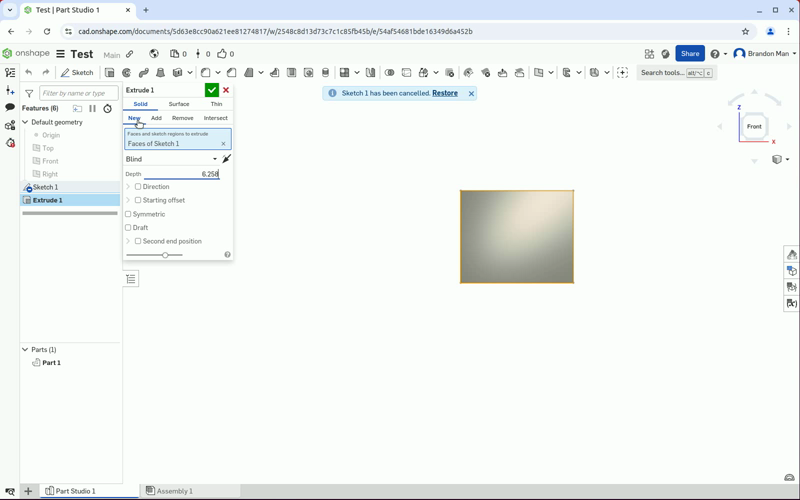
key(enter)
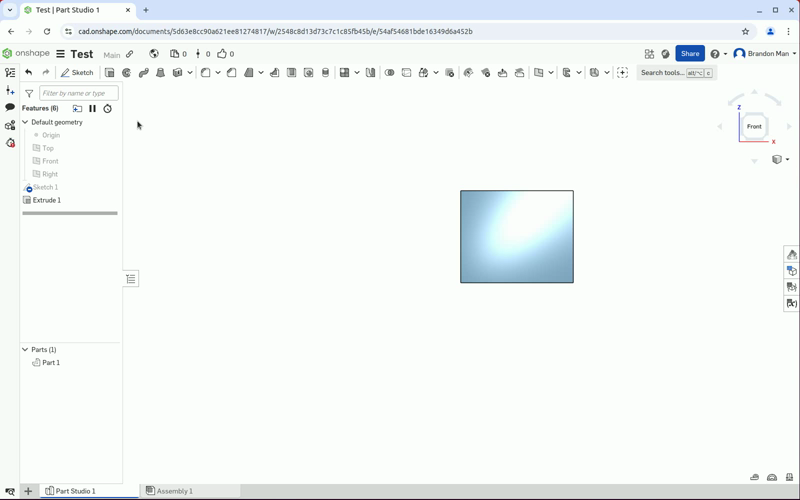
key(shift+h)
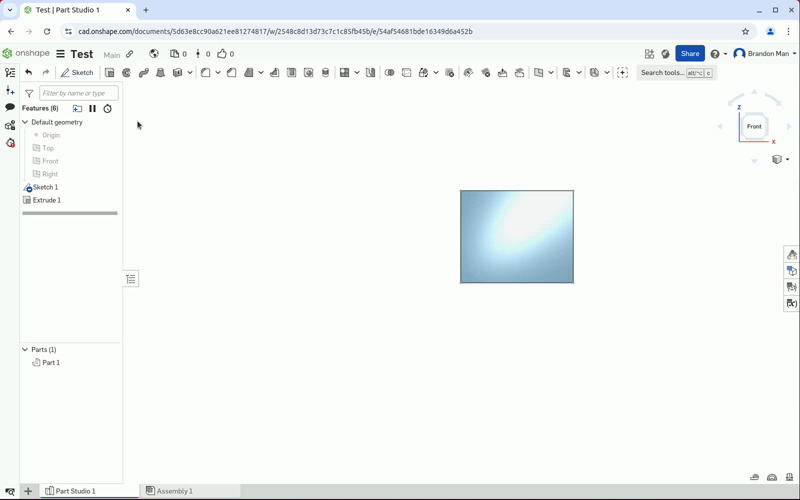
key(shift+h)
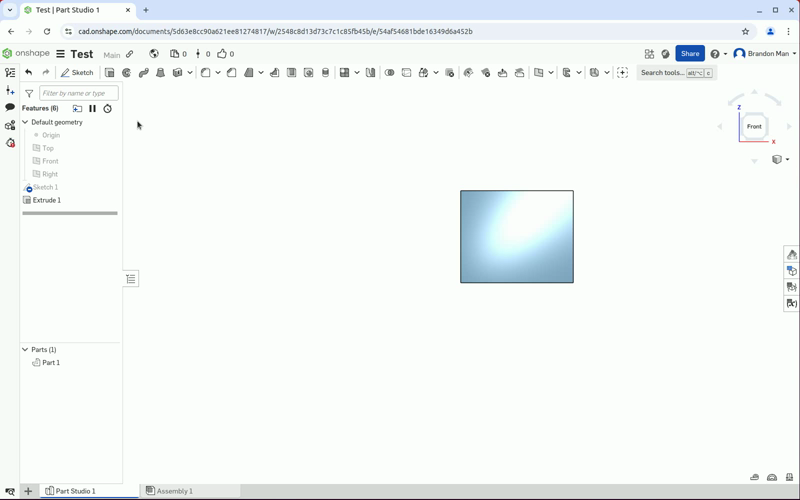
mouse_move(73, 189)
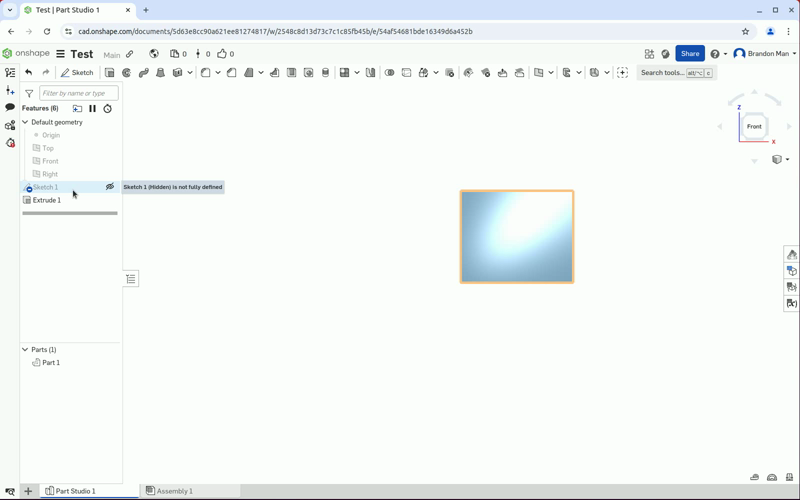
click(73, 189)
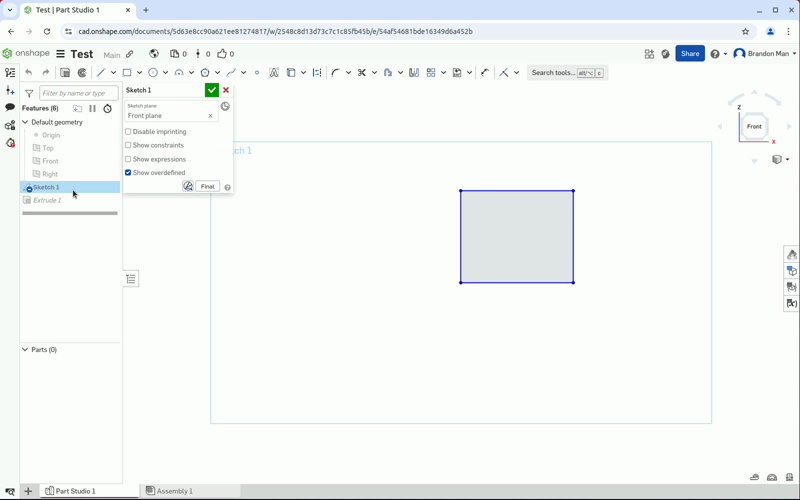
mouse_move(229, 92)
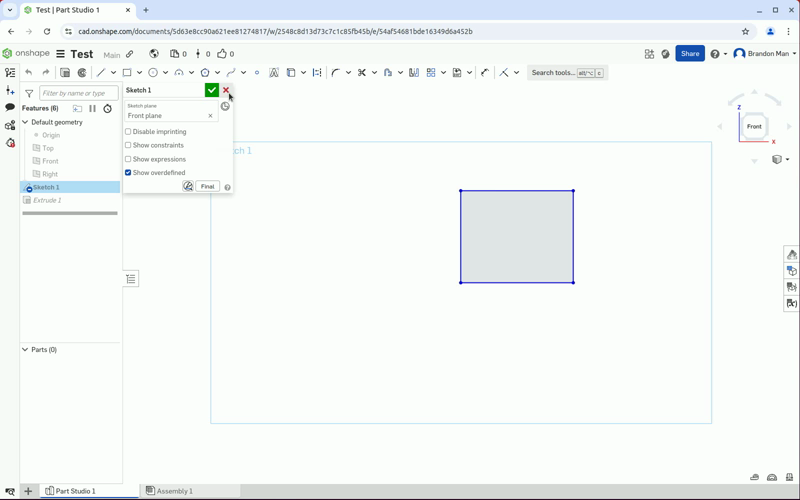
click(229, 92)
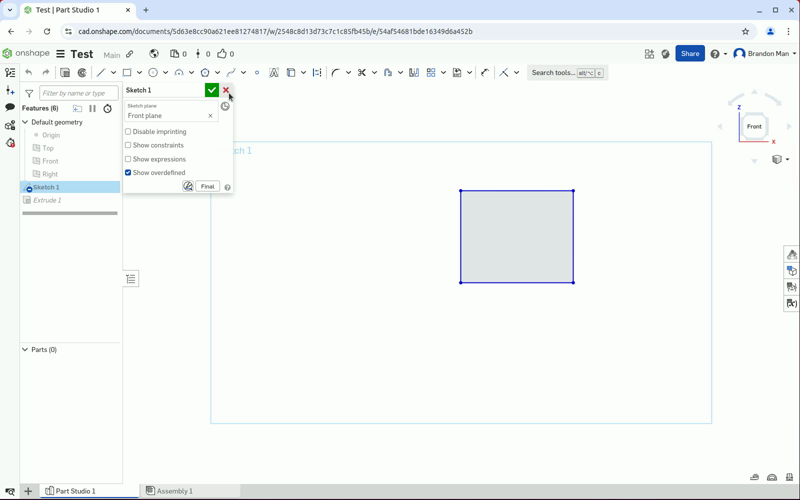
key(shift+s)
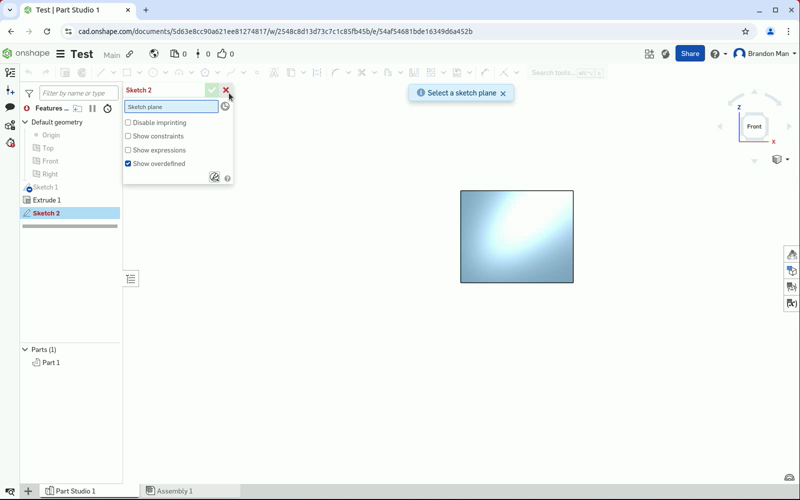
mouse_move(73, 163)
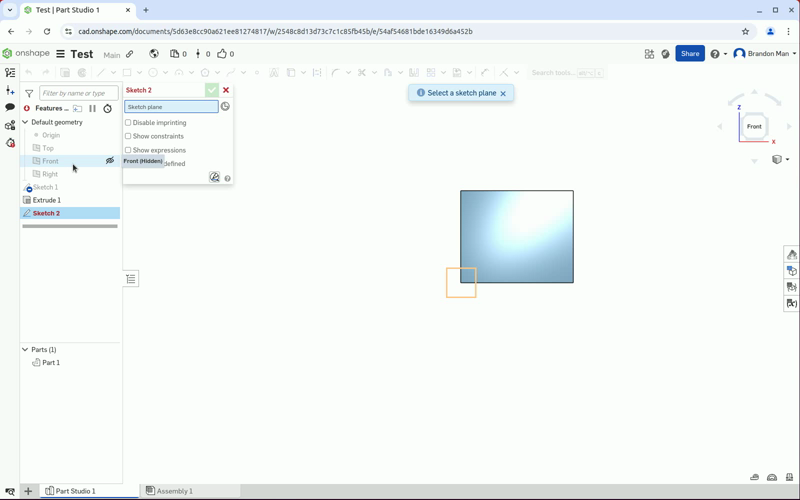
click(73, 163)
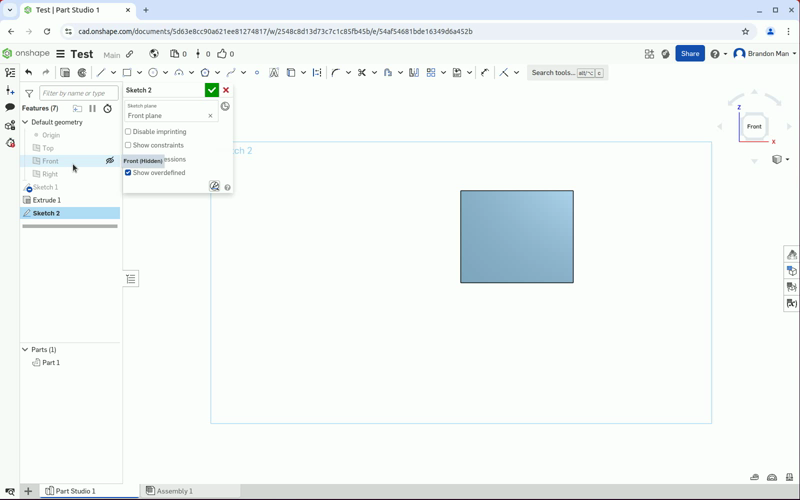
mouse_move(73, 352)
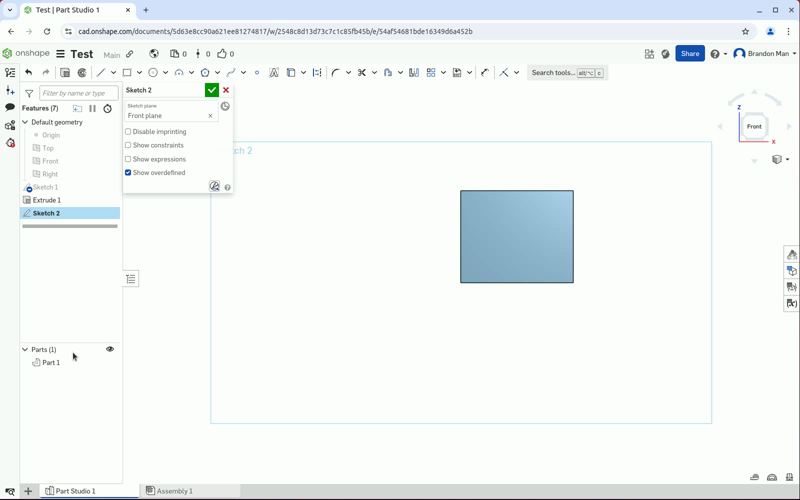
key(y)
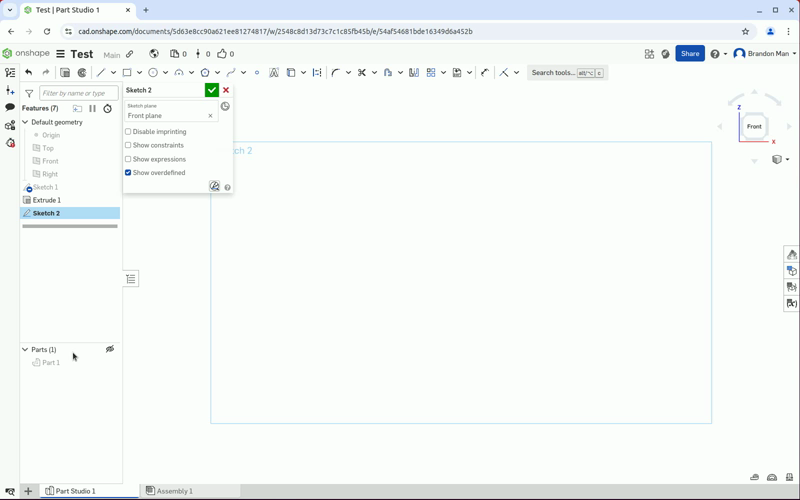
key(l)
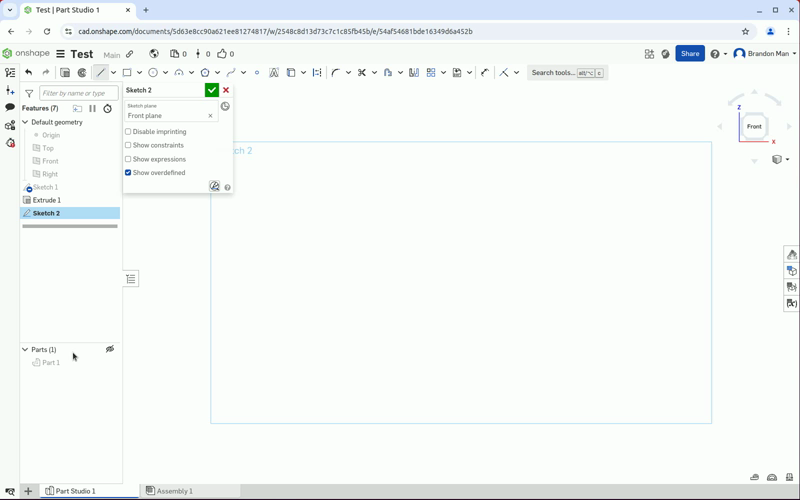
key_down(shift)
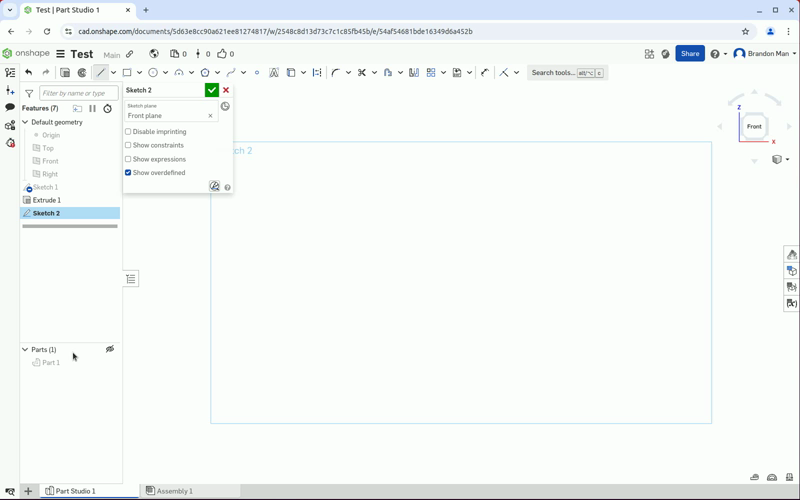
mouse_move(460, 282)
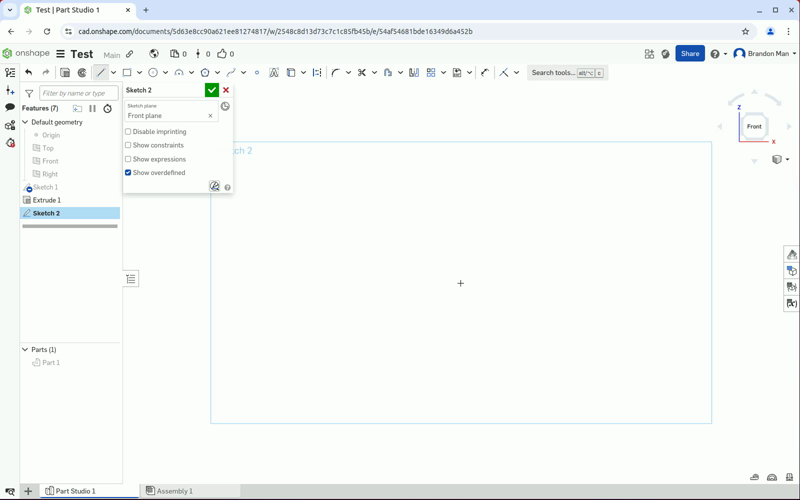
click(460, 282)
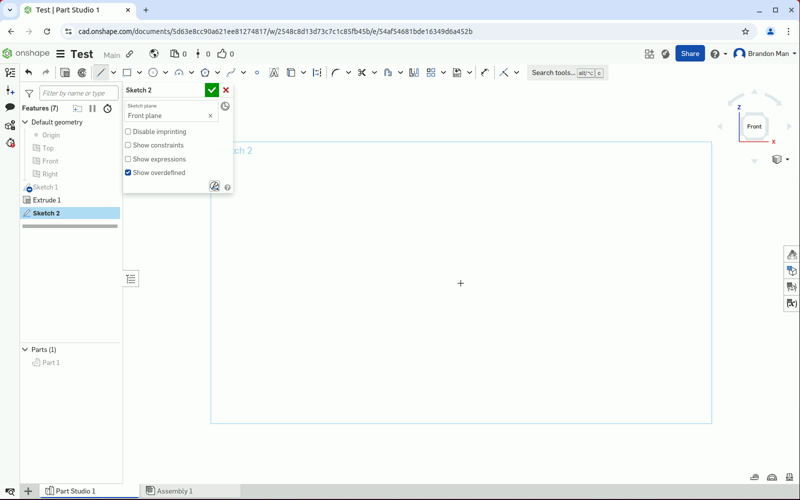
key_up(shift)
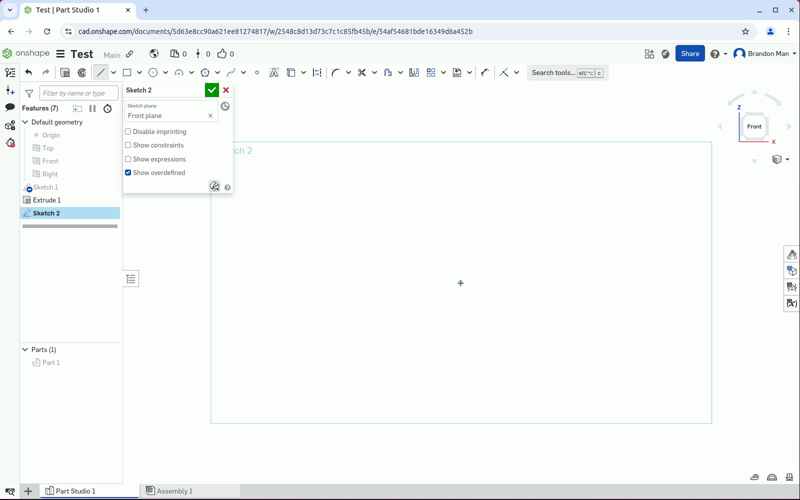
key_down(shift)
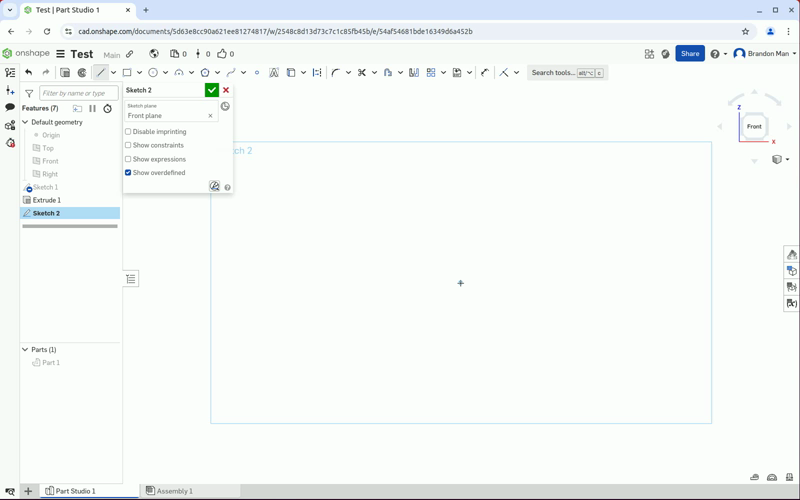
mouse_move(573, 282)
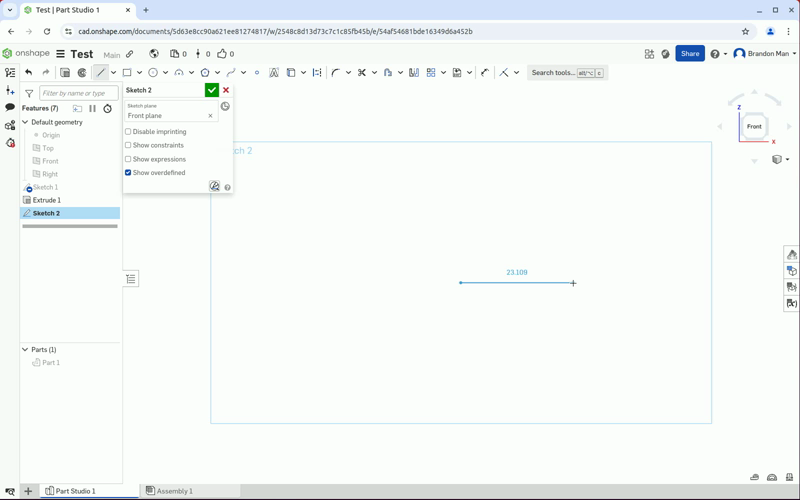
click(573, 282)
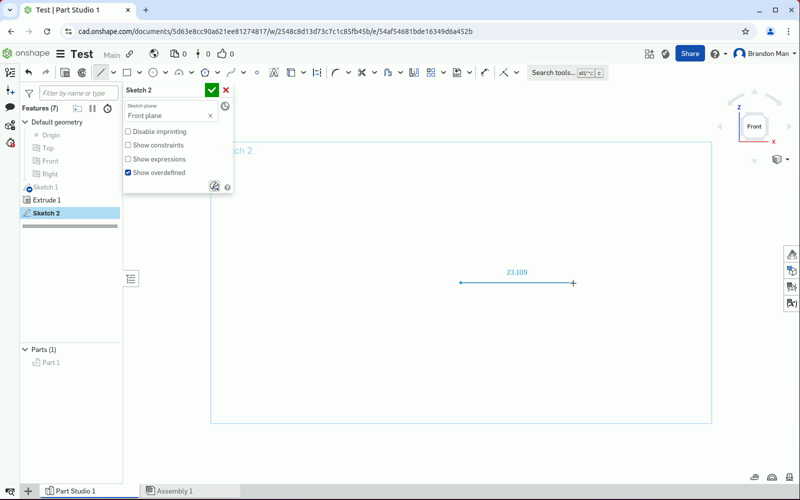
key_up(shift)
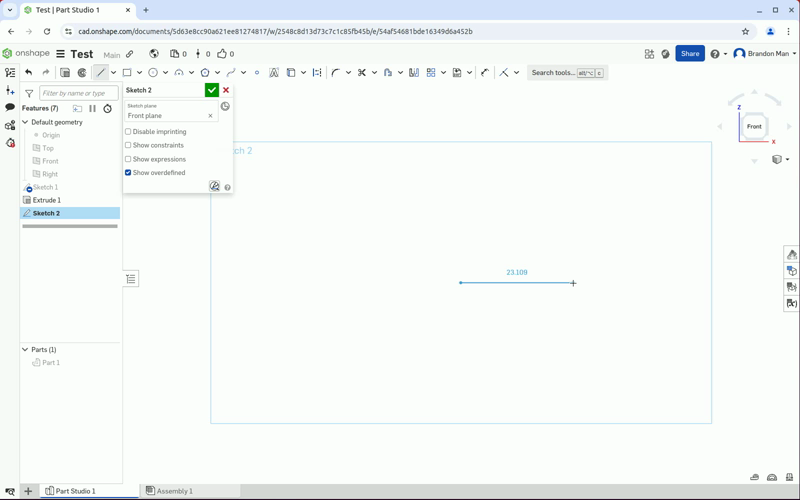
key_down(shift)
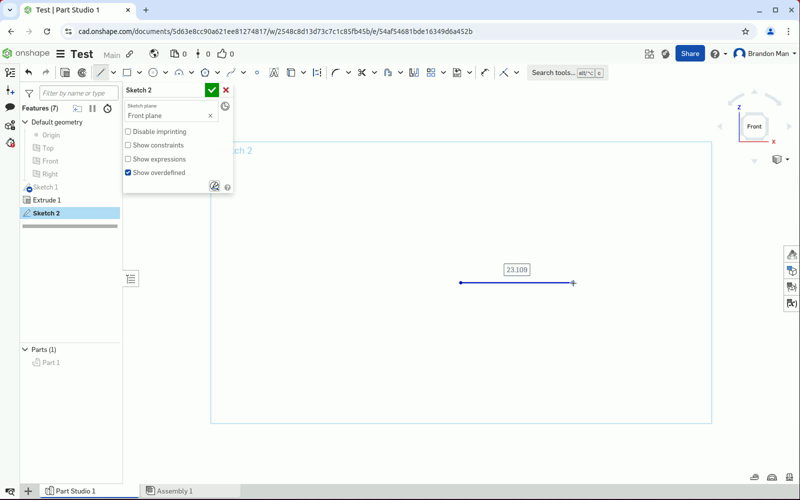
mouse_move(573, 190)
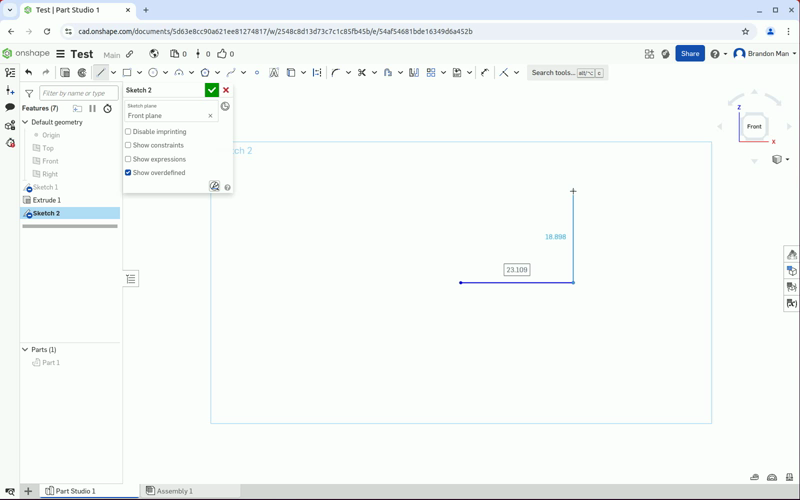
click(573, 190)
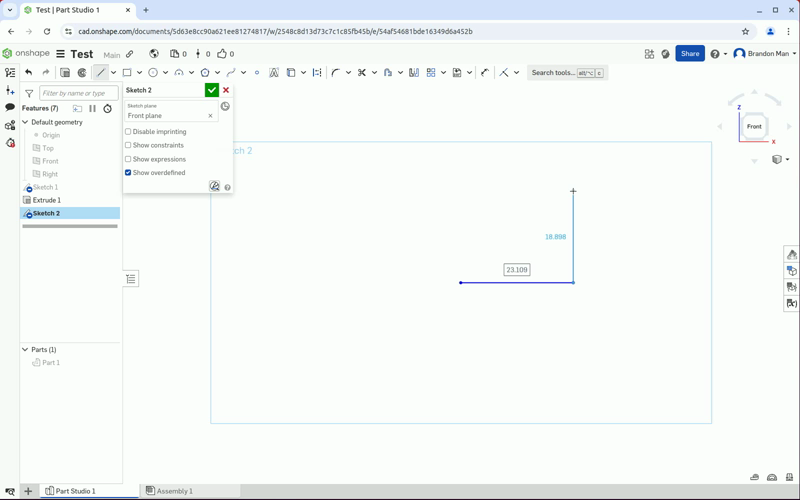
key_up(shift)
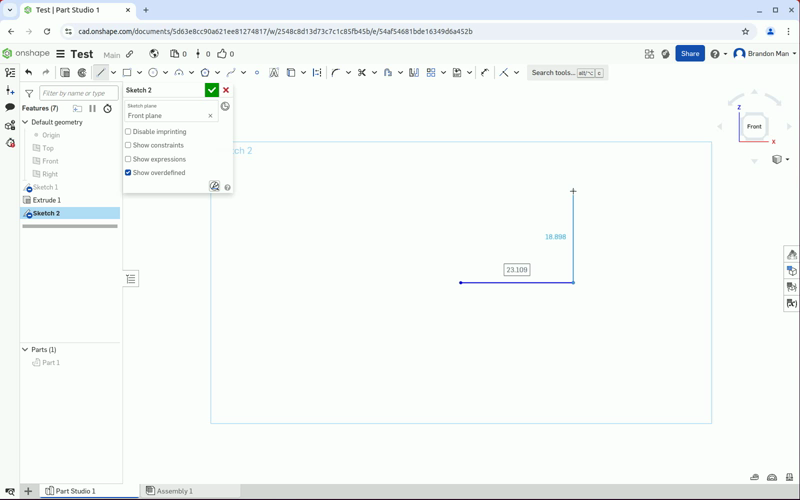
key_down(shift)
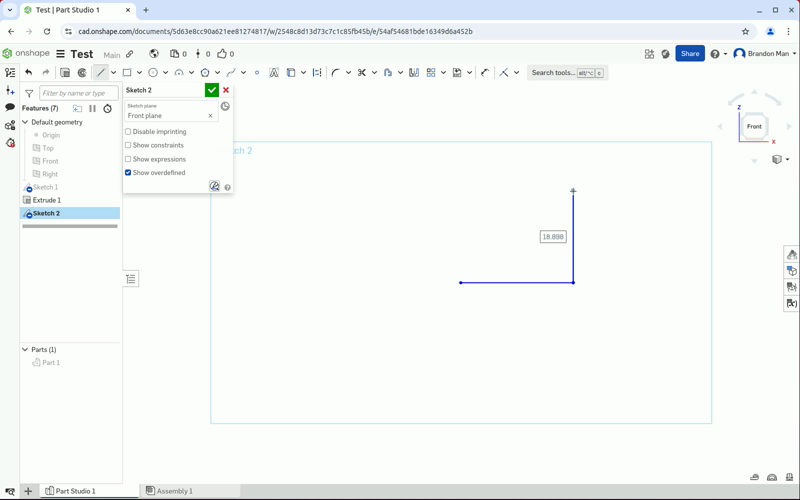
mouse_move(460, 190)
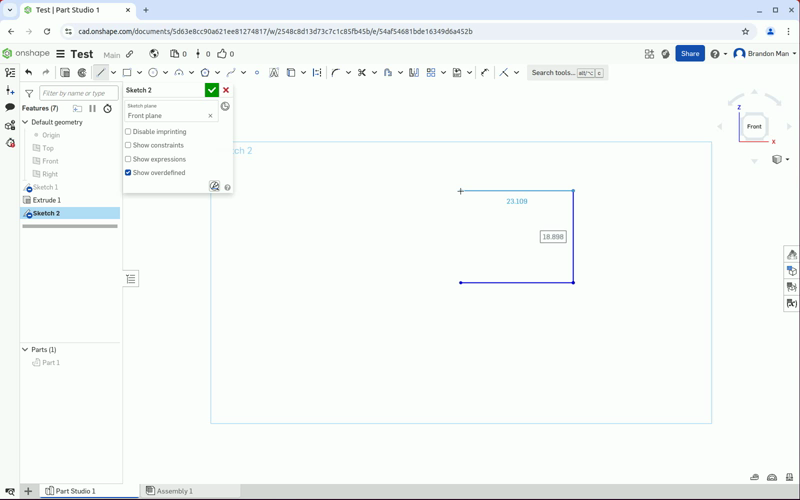
click(460, 190)
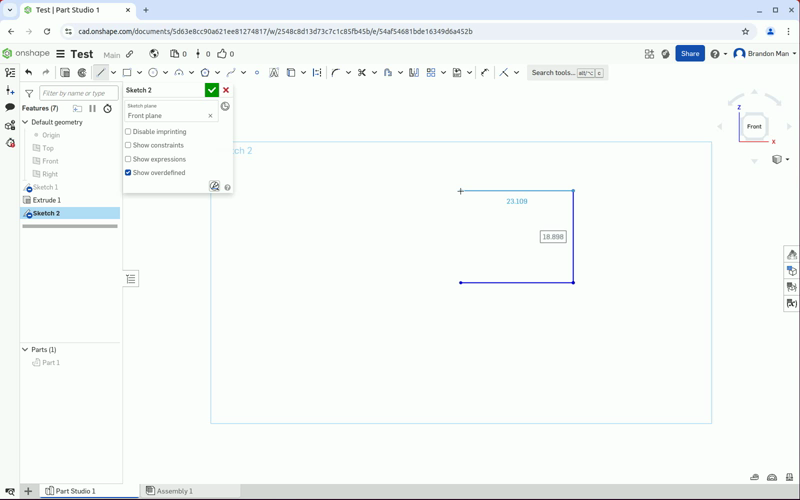
key_up(shift)
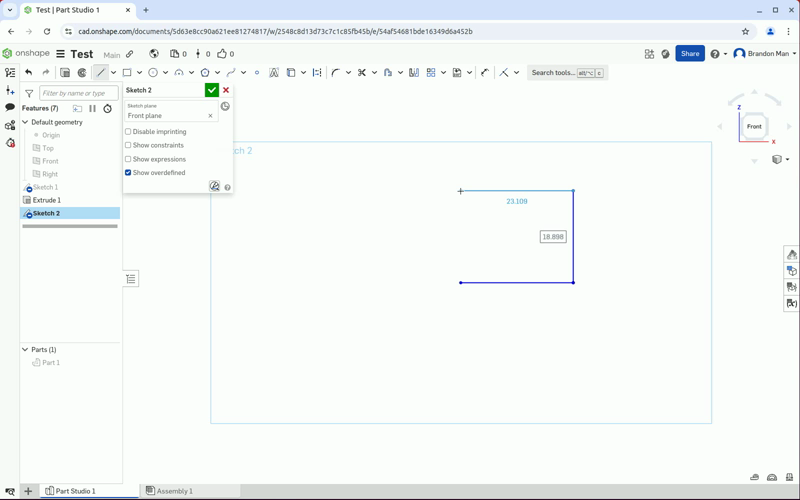
key_down(shift)
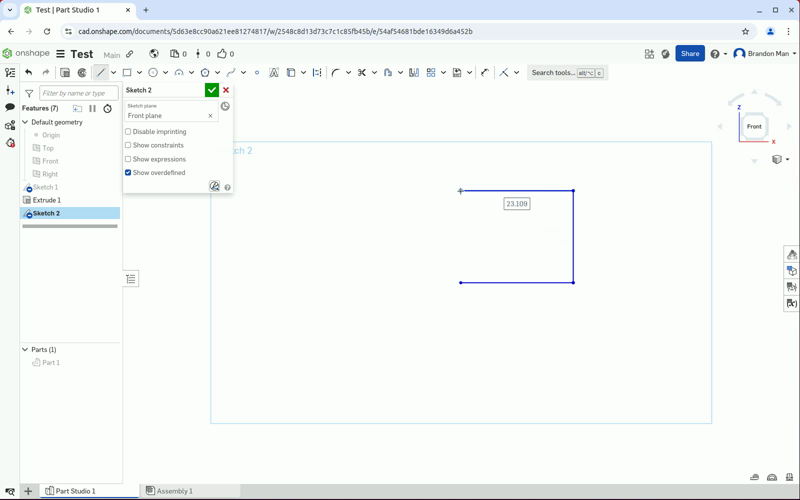
mouse_move(460, 282)
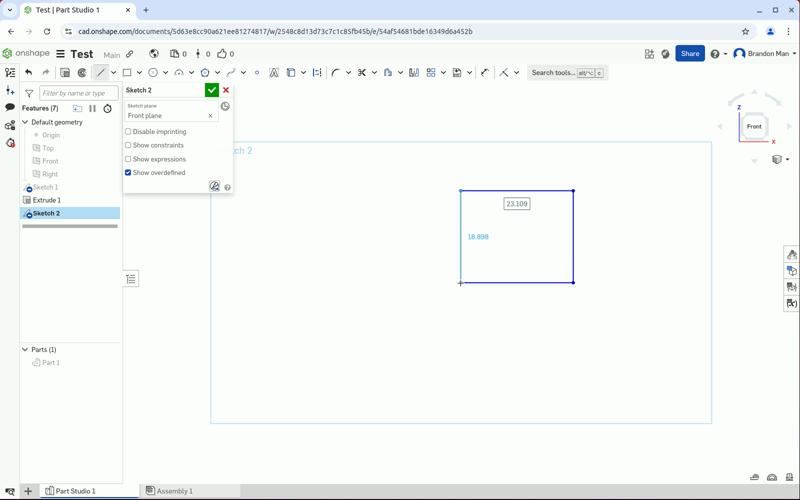
key_up(shift)
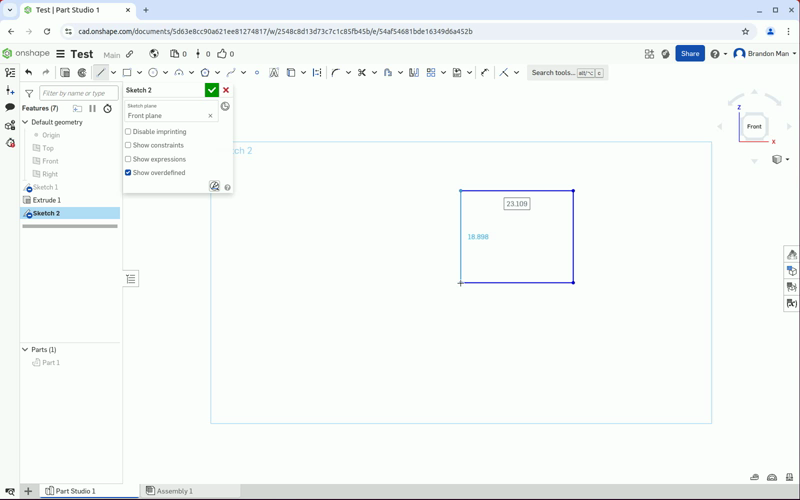
click(460, 282)
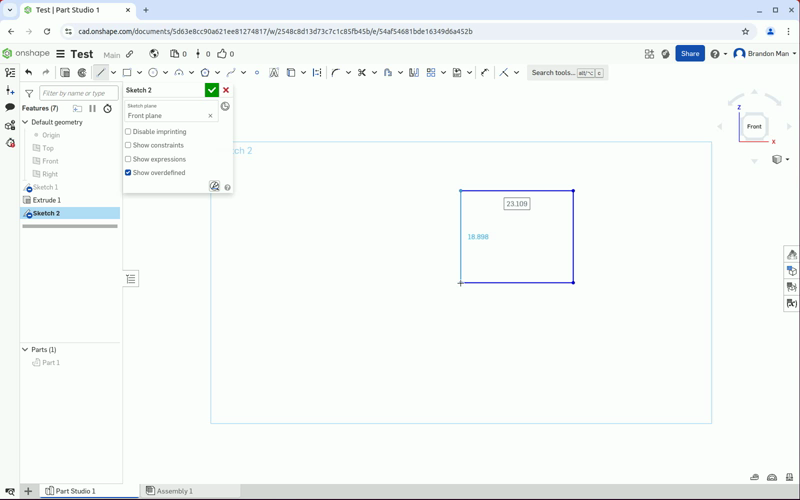
key(esc)
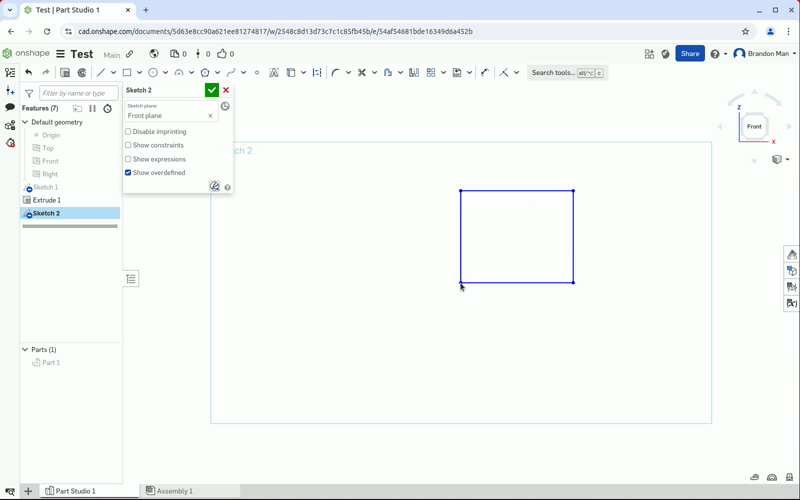
mouse_move(538, 232)
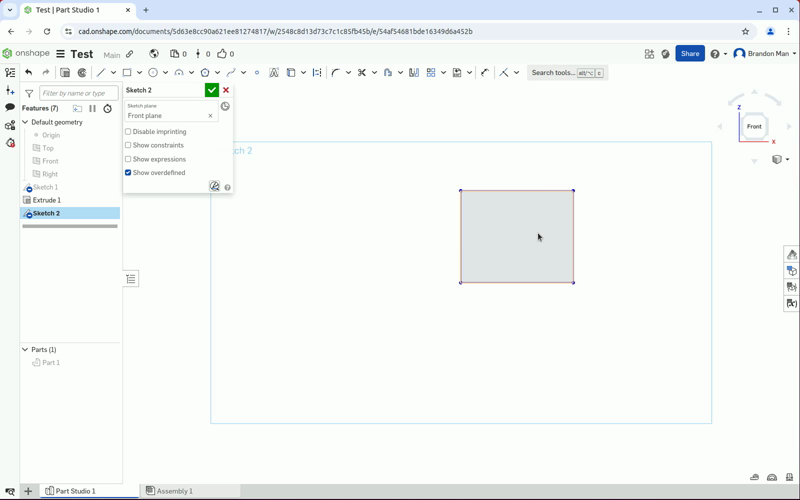
click(538, 232)
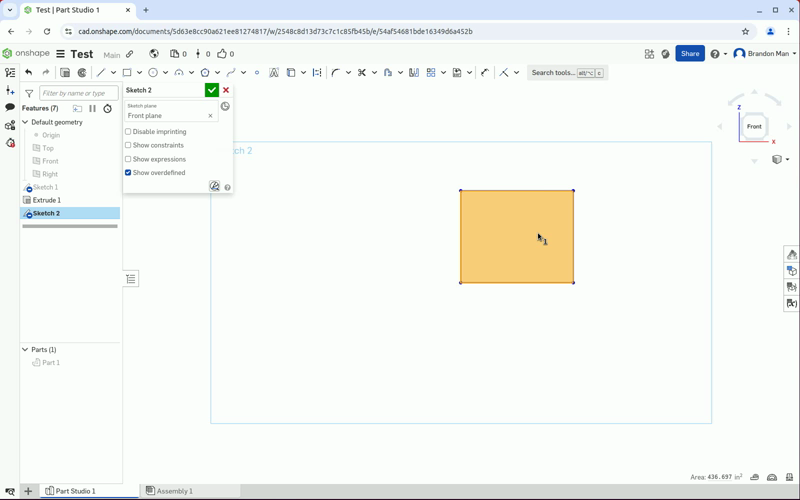
mouse_move(73, 352)
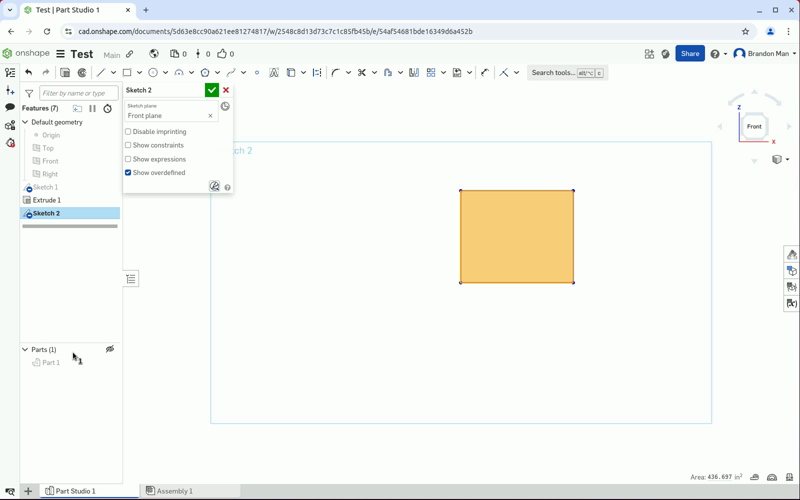
key(shift+y)
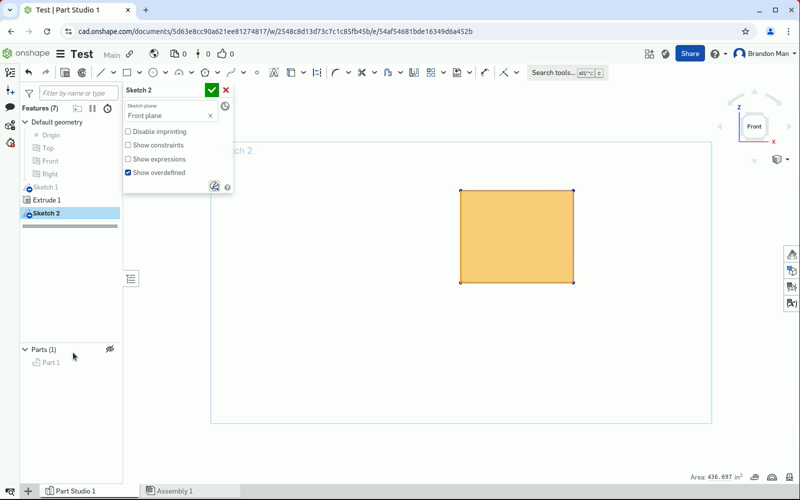
key(shift+e)
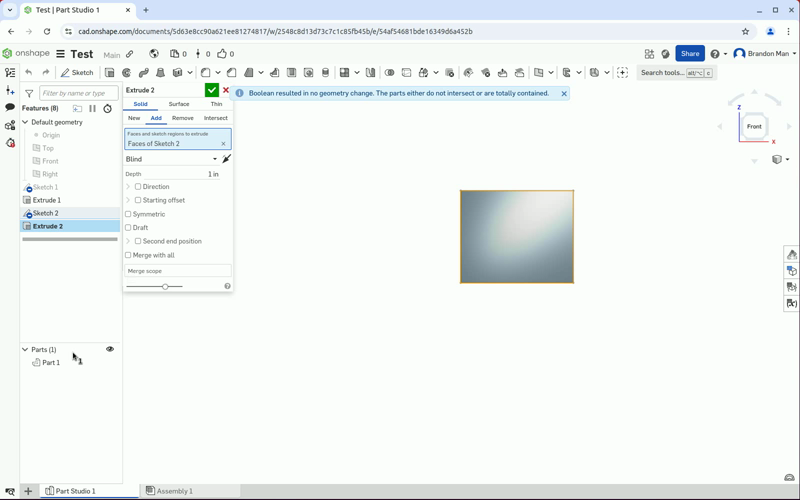
mouse_move(143, 106)
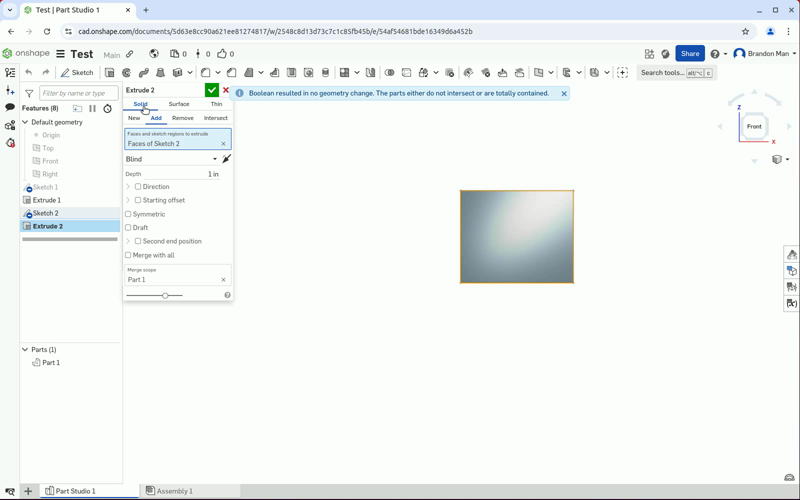
click(143, 106)
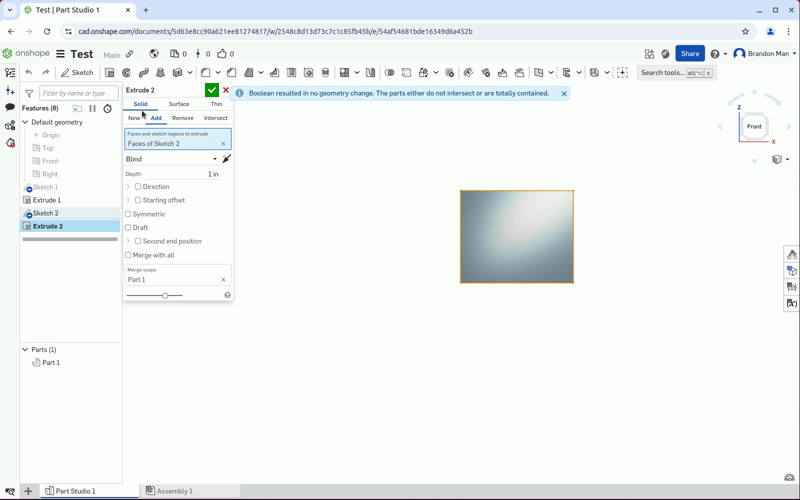
mouse_move(137, 120)
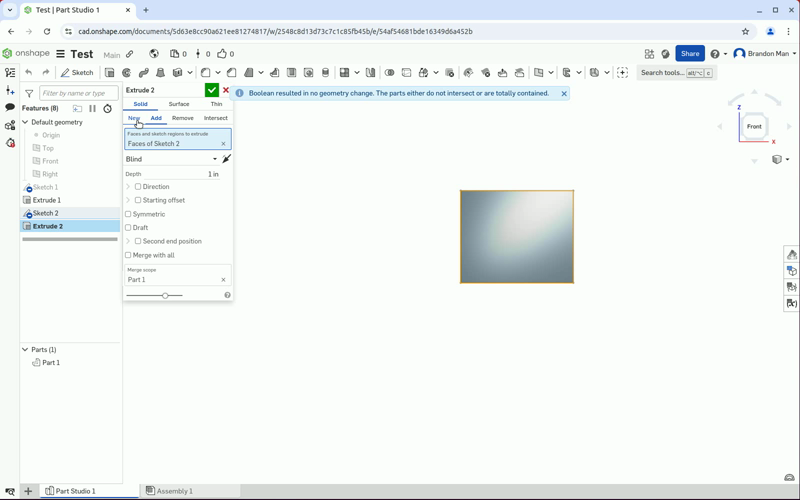
click(137, 120)
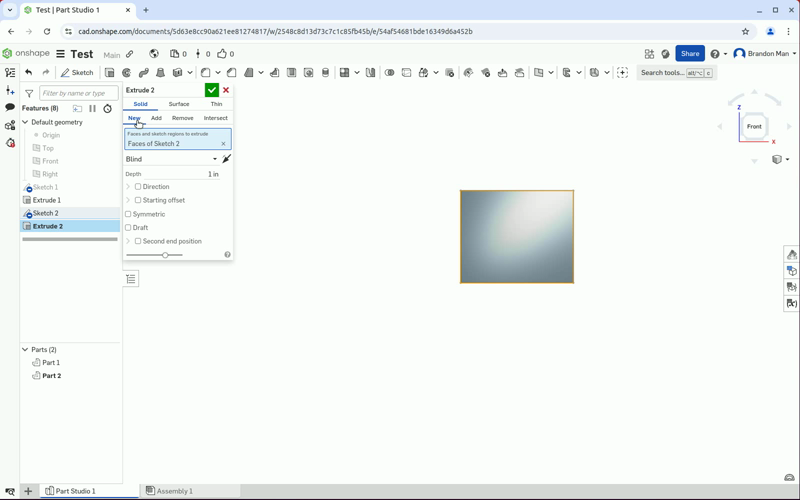
key(tab, 4)
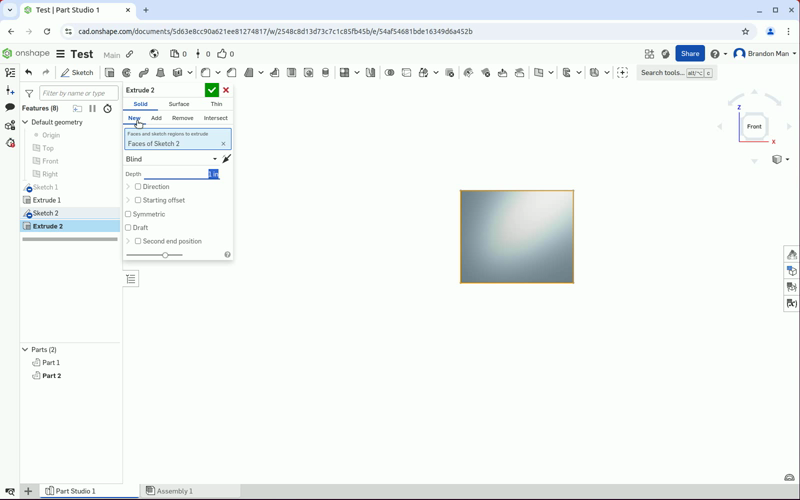
text(6.258)
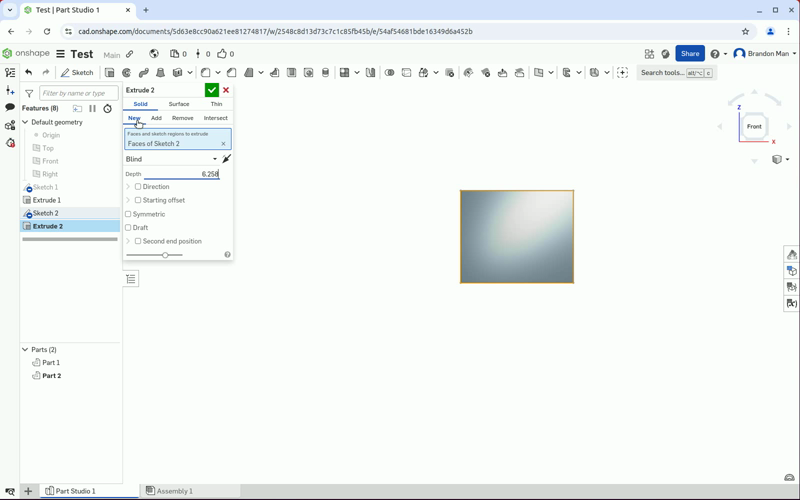
key(enter)
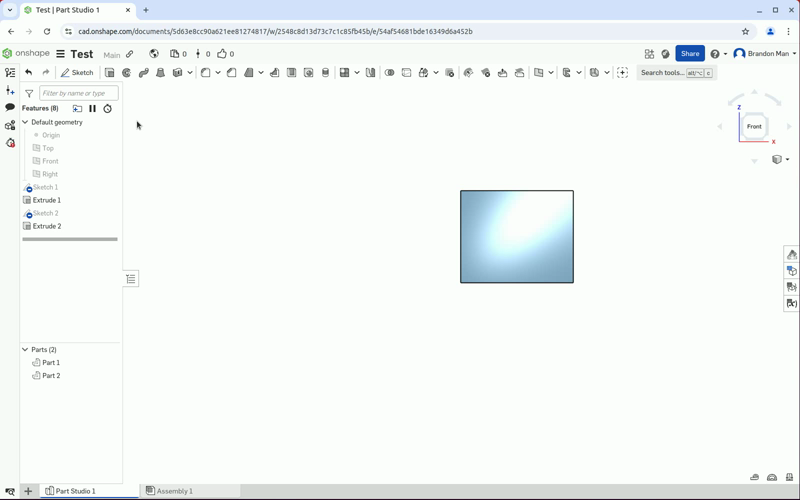
key(shift+h)
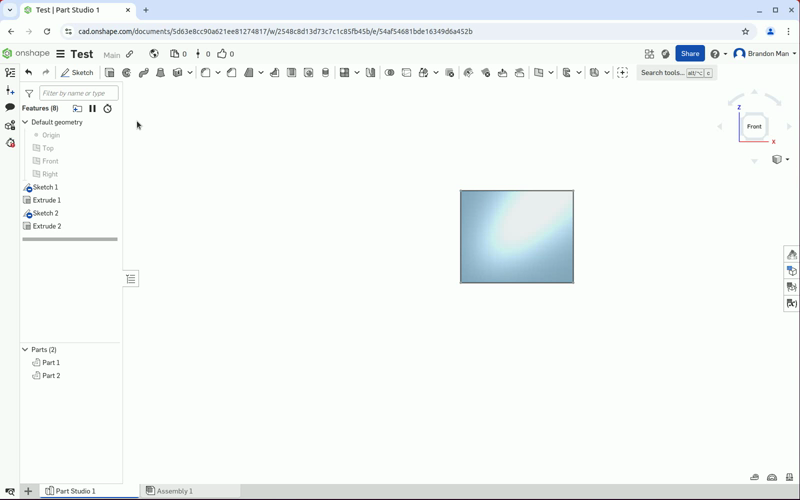
key(shift+h)
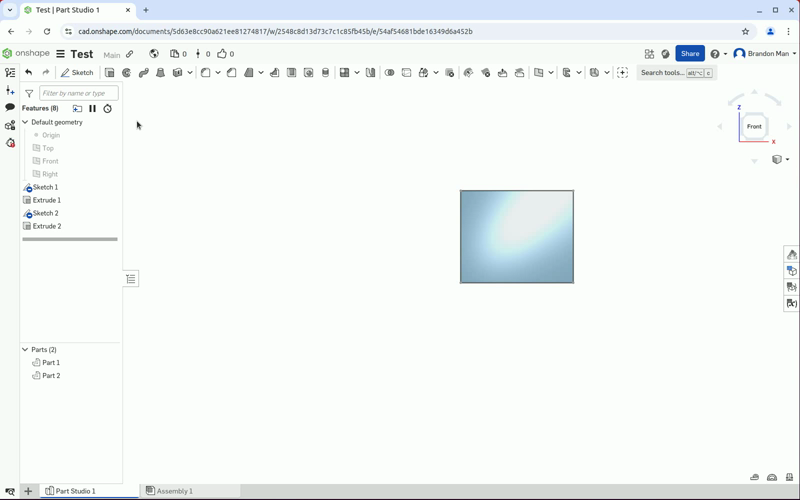
key(shift+7)
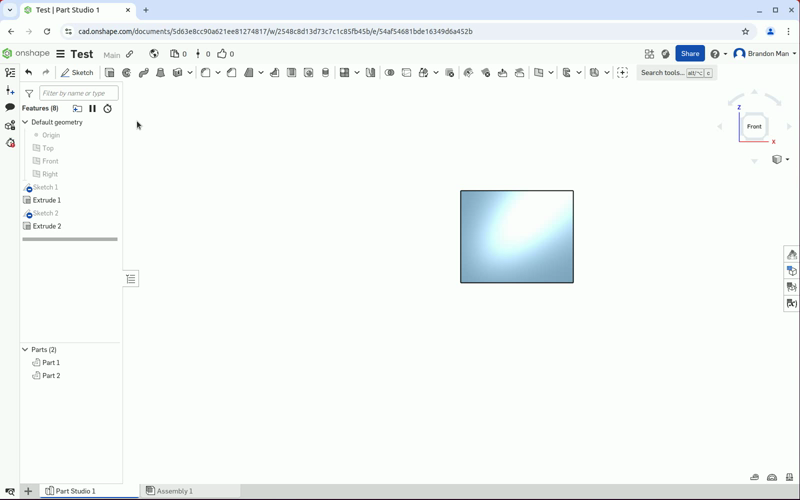
key(left, 2)
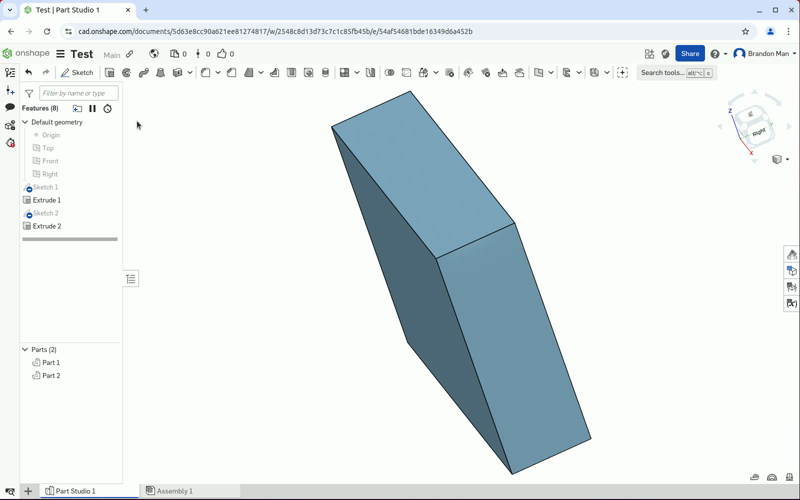
key(down, 2)
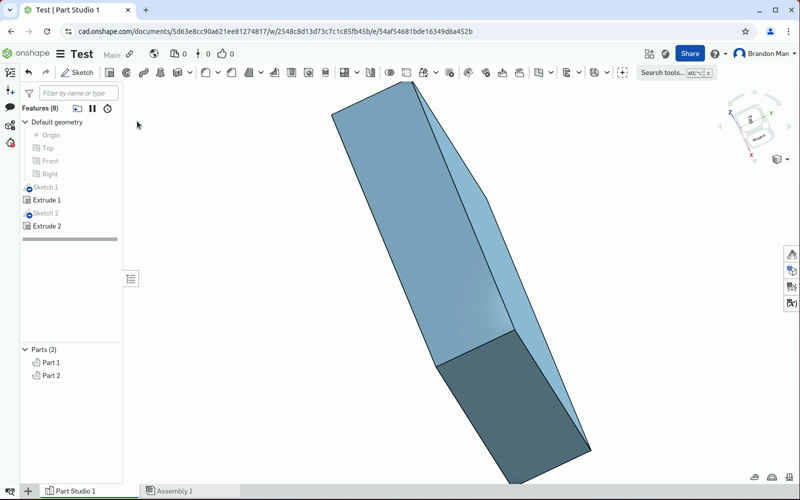
key(up, 2)
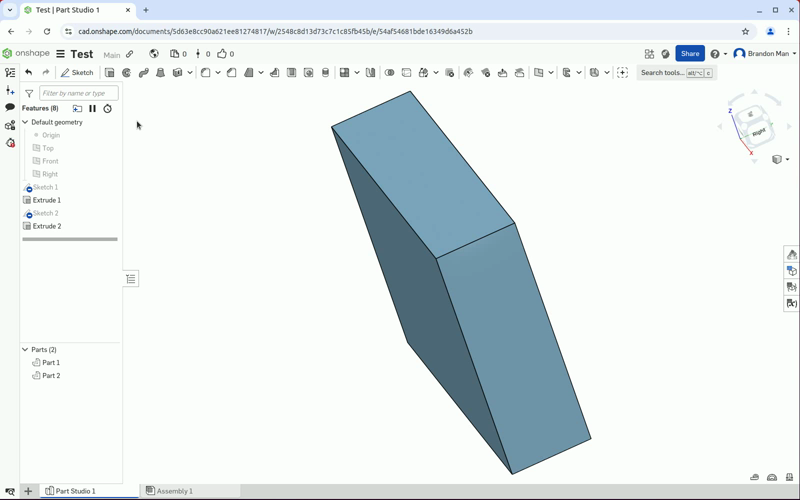
key(right, 2)
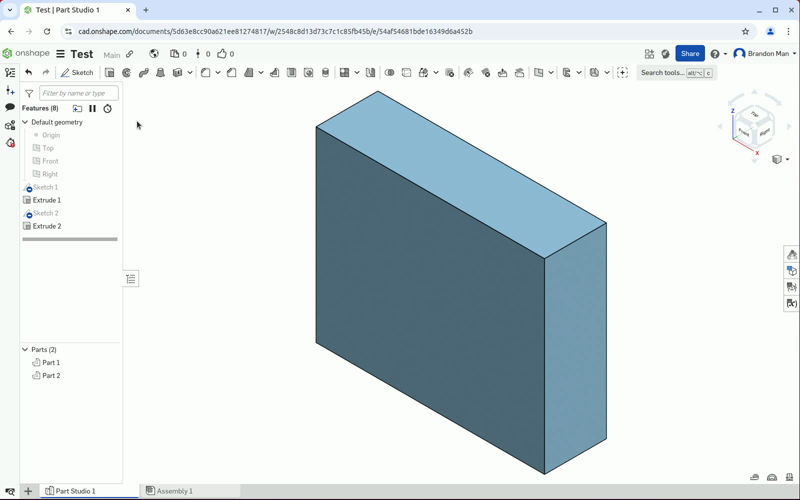
mouse_move(73, 189)
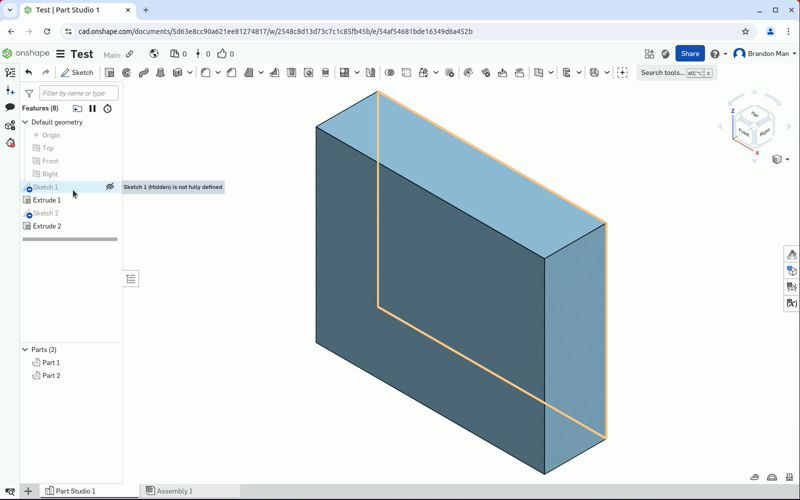
click(73, 189)